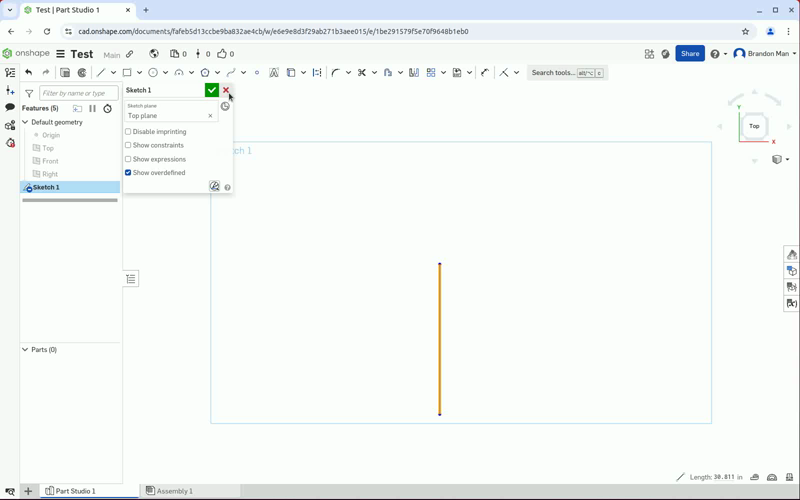
key(shift+h)
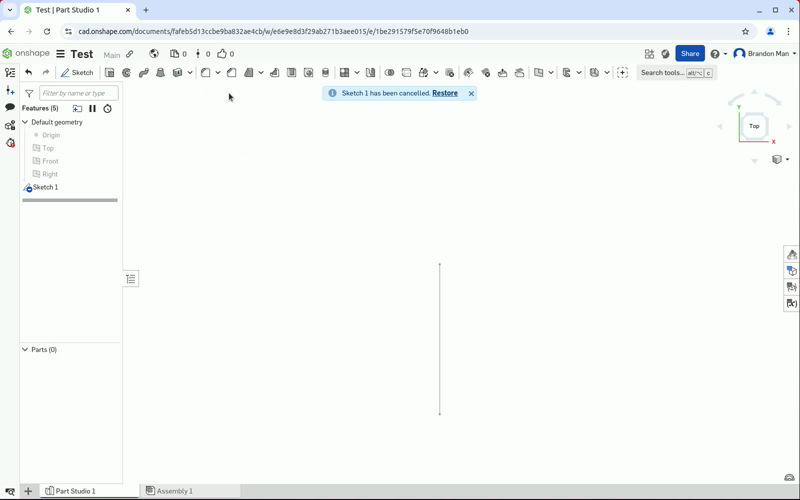
mouse_move(73, 352)
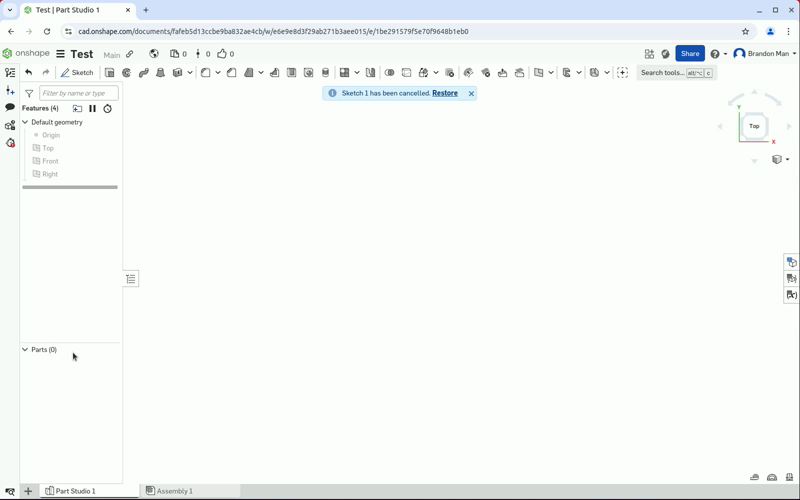
key(y)
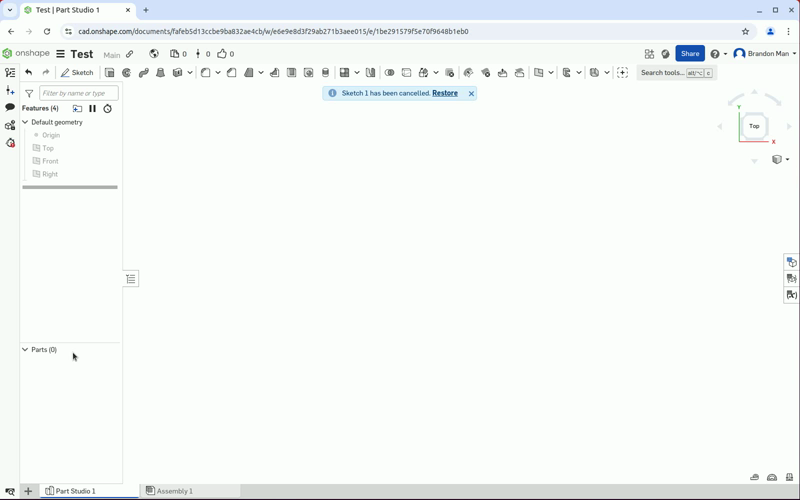
key(shift+p)
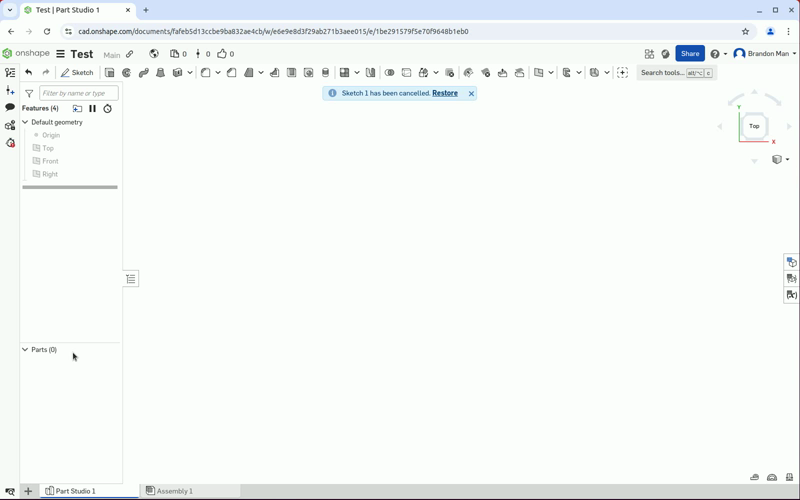
key(space)
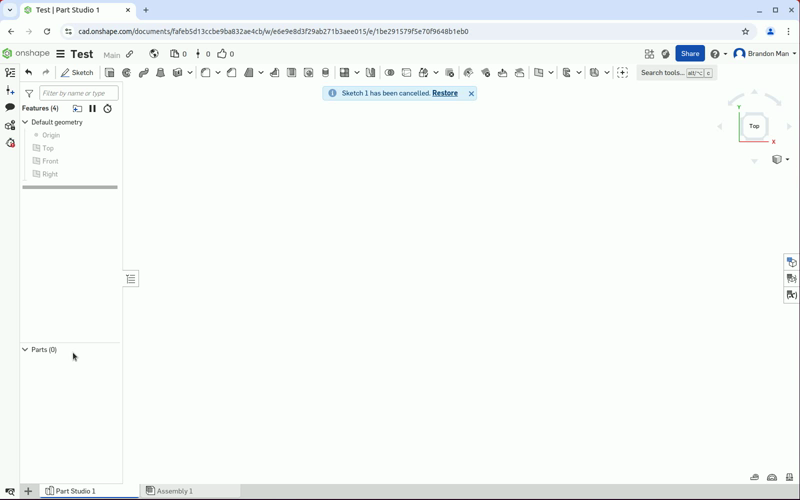
key_down(shift)
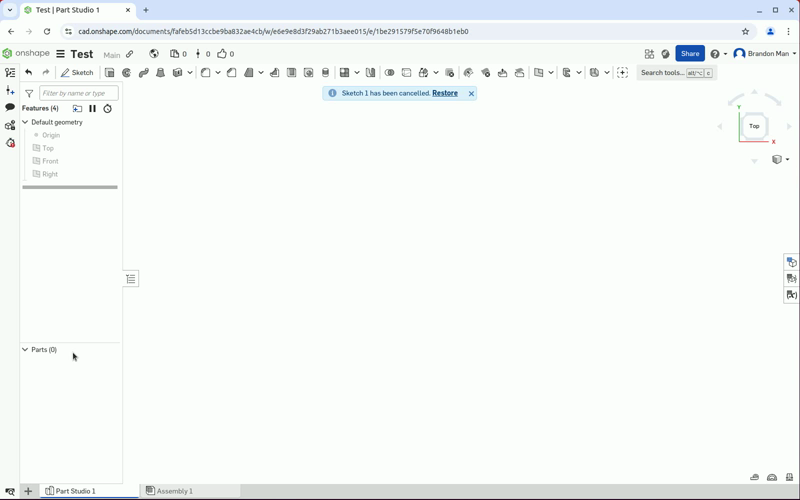
key(up)
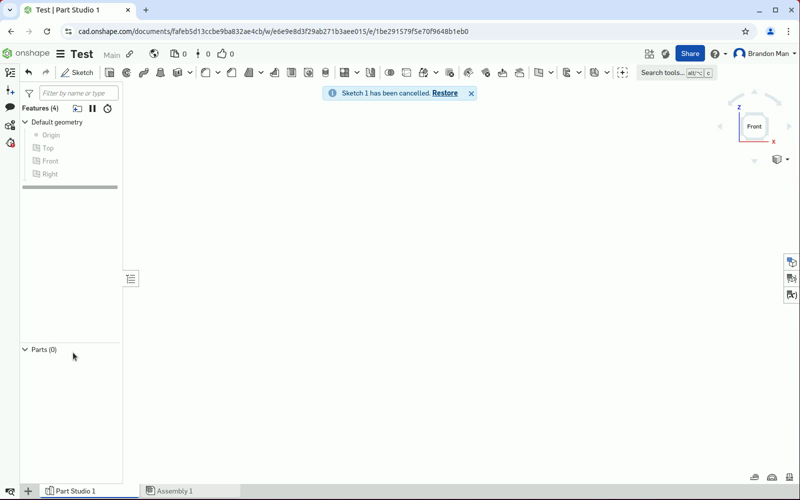
key_up(shift)
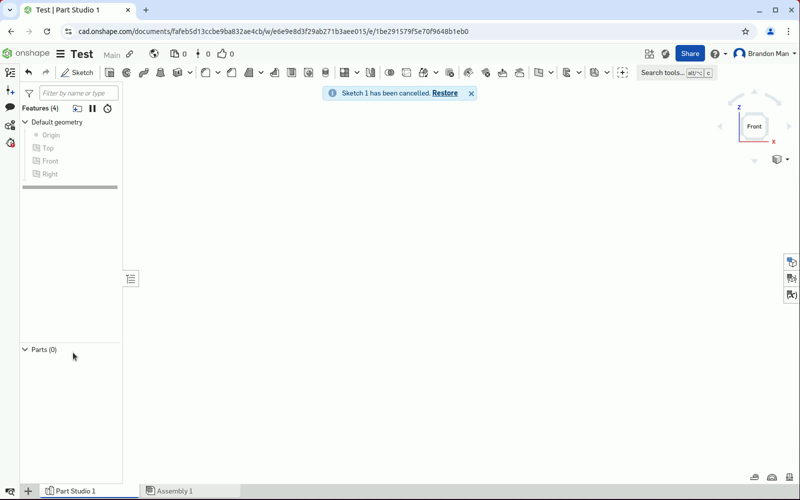
mouse_move(73, 352)
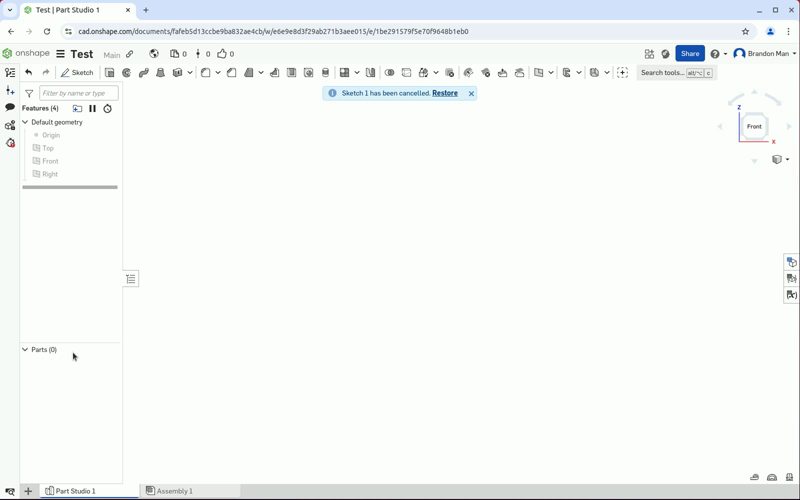
key(shift+y)
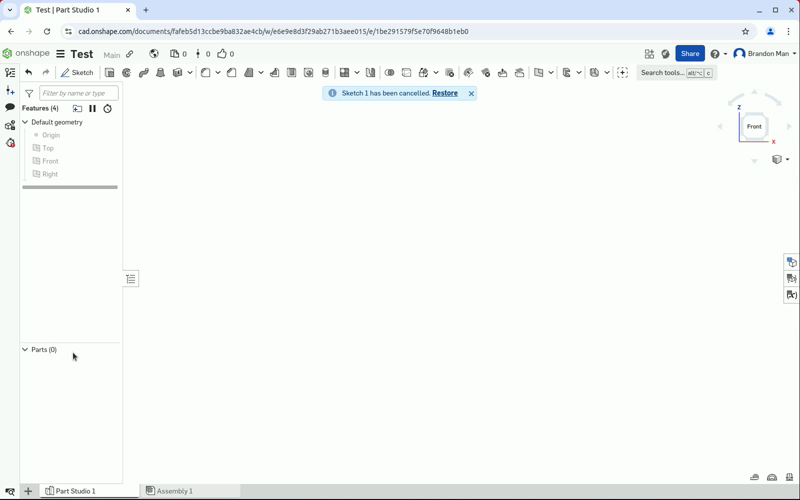
key(shift+s)
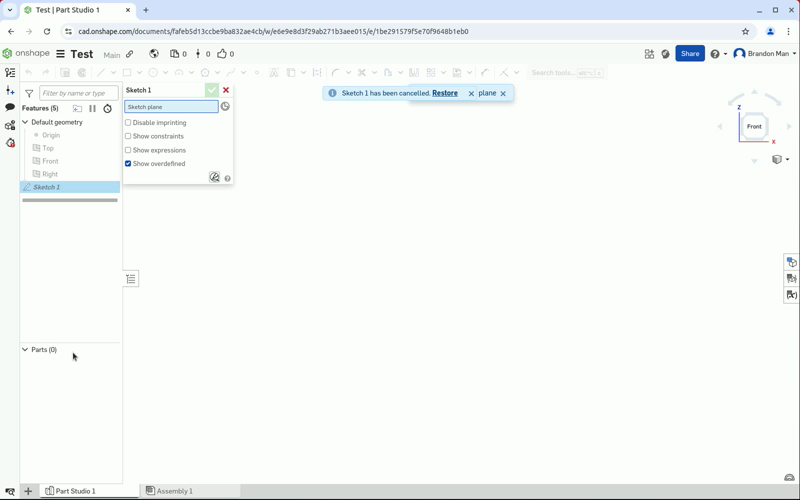
mouse_move(73, 163)
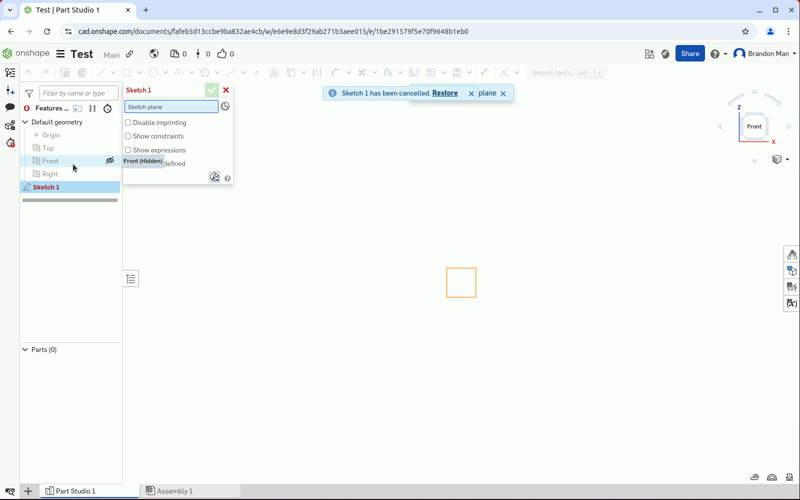
click(73, 163)
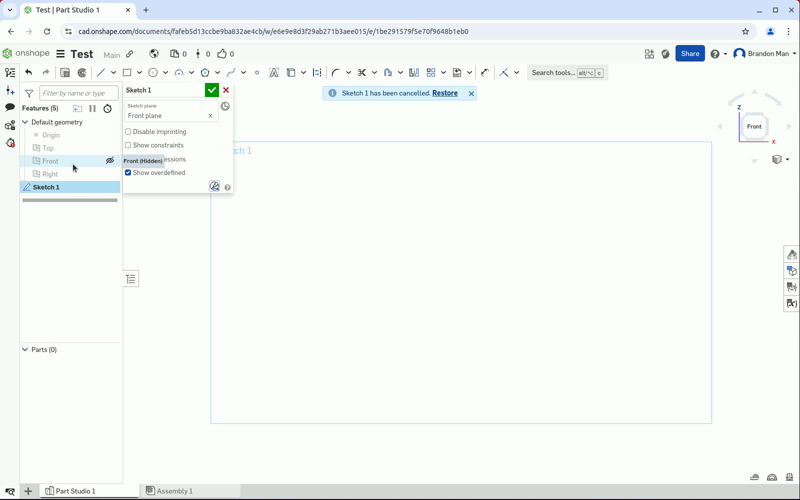
mouse_move(73, 352)
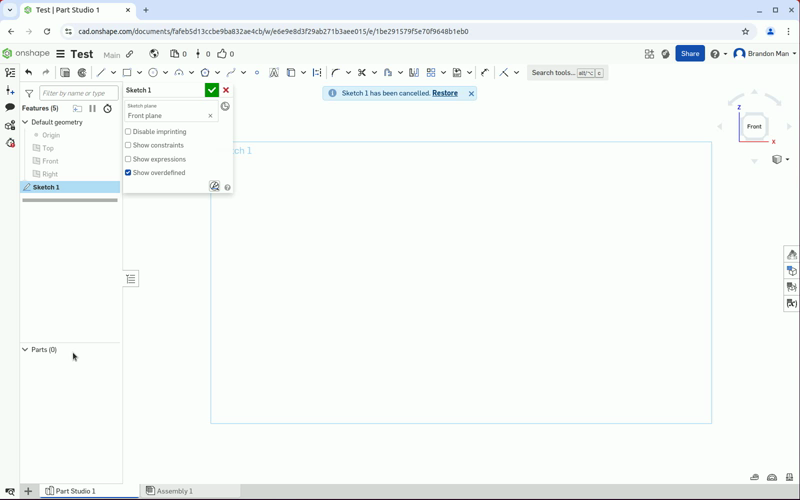
key(y)
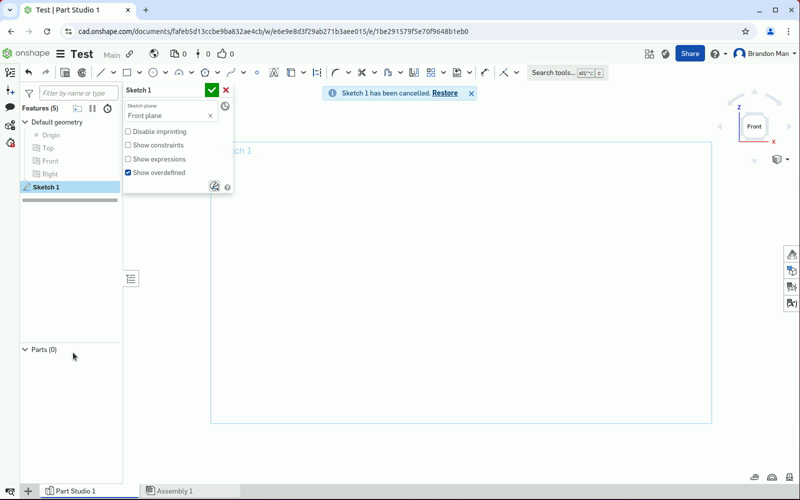
key(c)
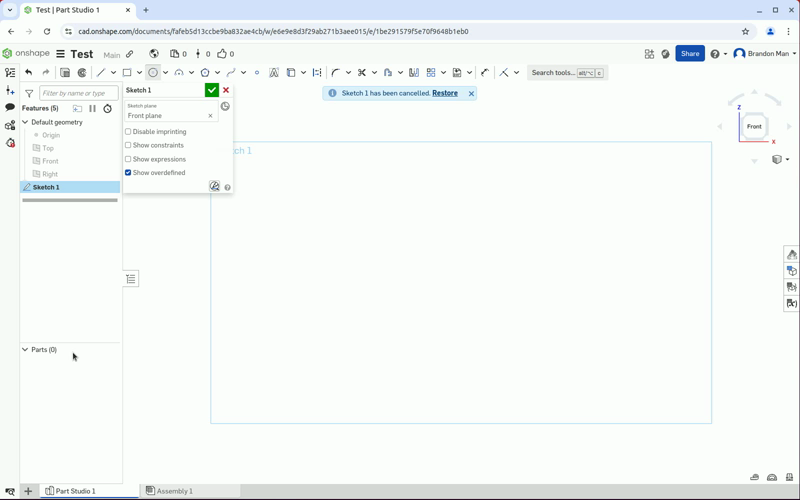
key_down(shift)
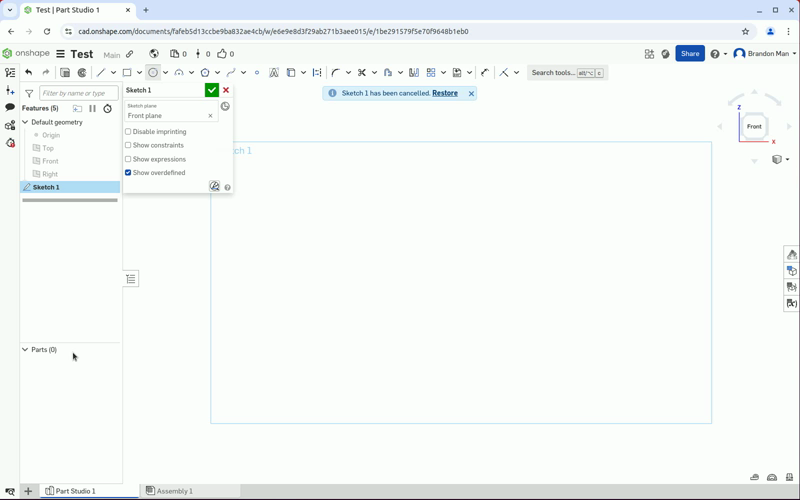
mouse_move(461, 282)
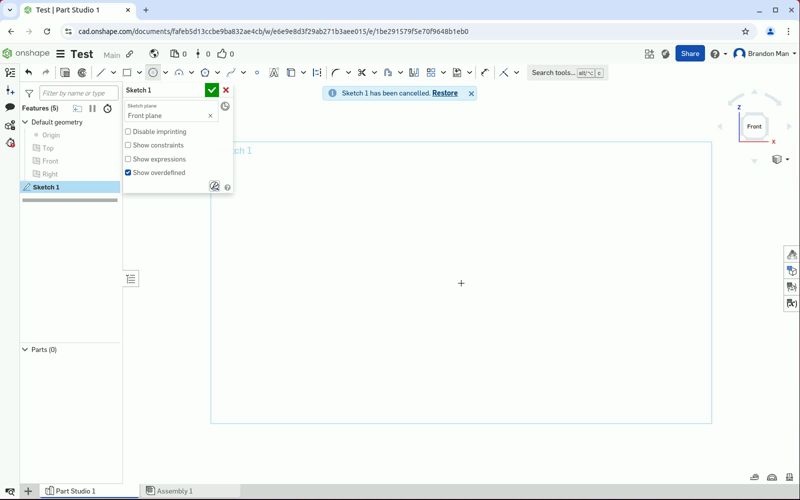
click(461, 282)
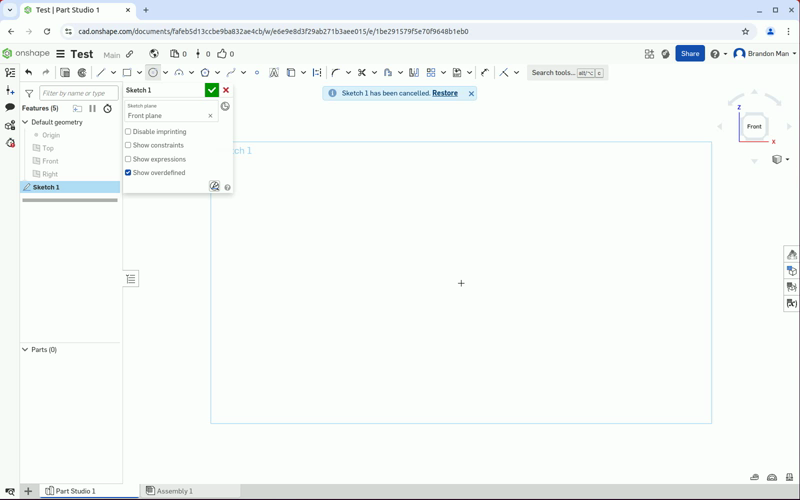
key_up(shift)
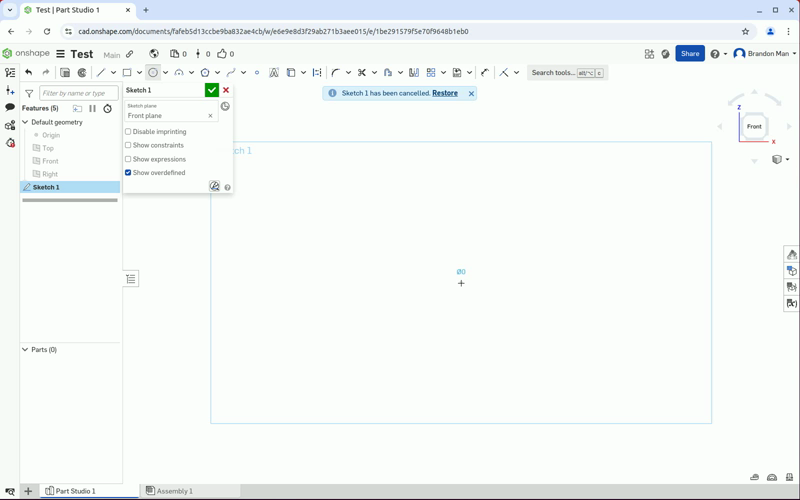
mouse_move(574, 282)
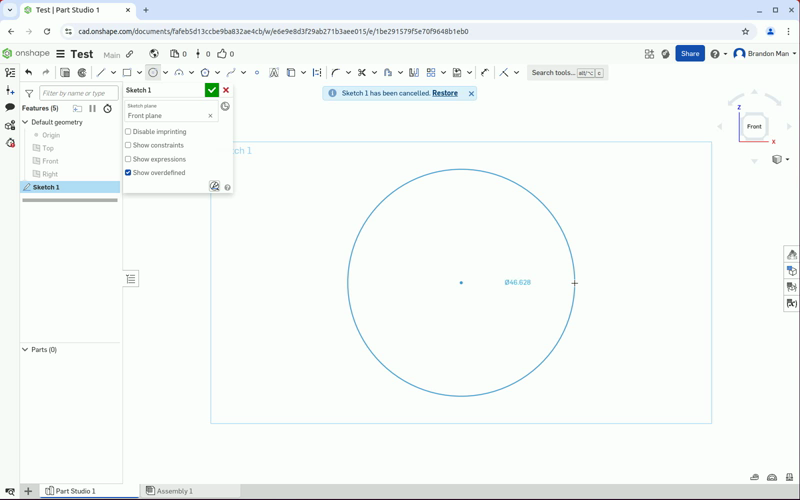
click(574, 282)
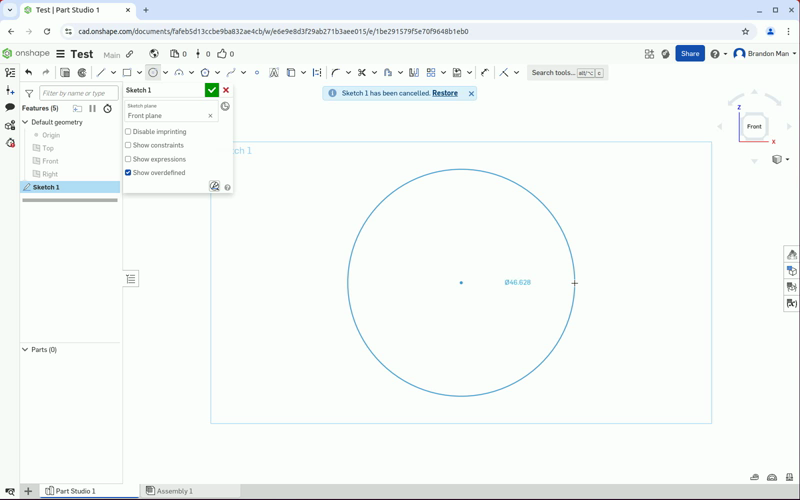
key(esc)
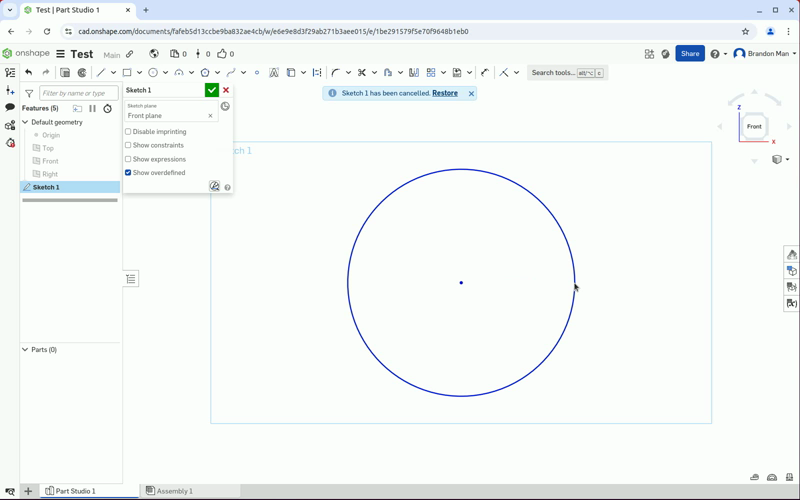
key(c)
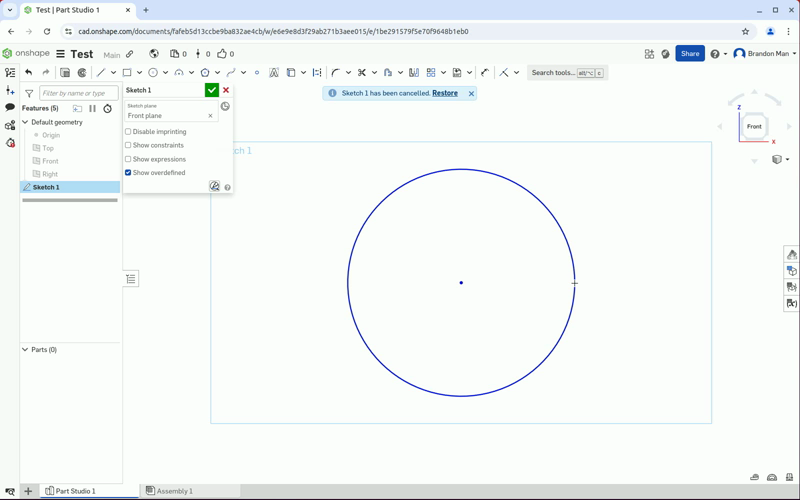
key_down(shift)
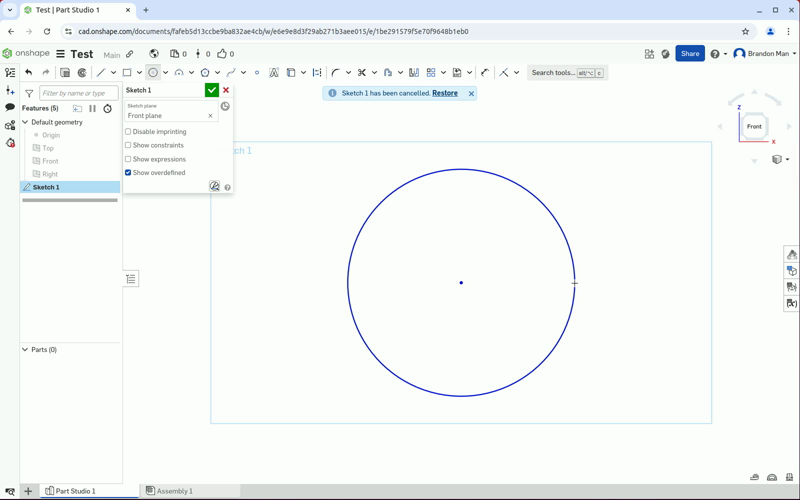
mouse_move(461, 282)
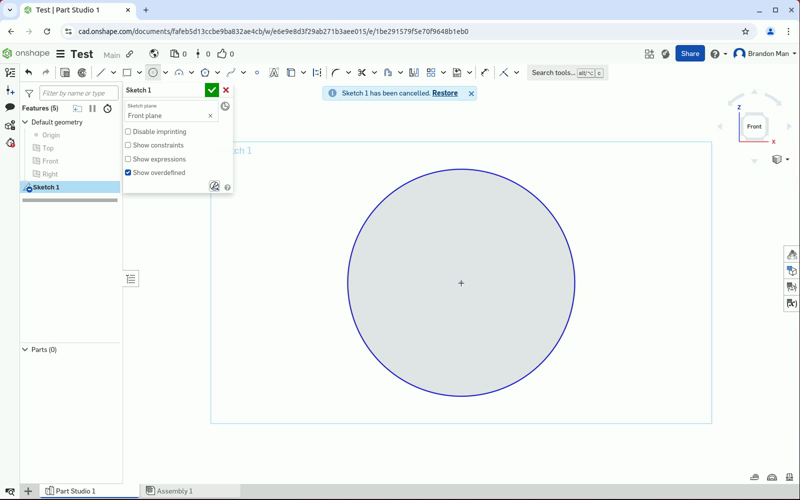
click(461, 282)
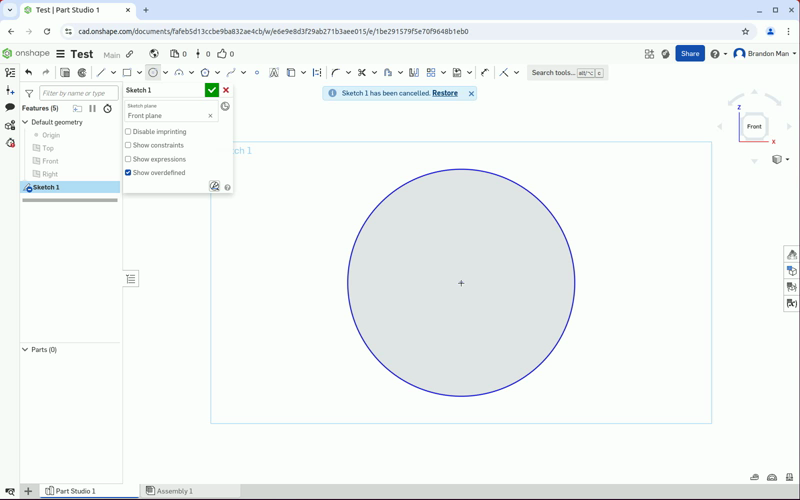
key_up(shift)
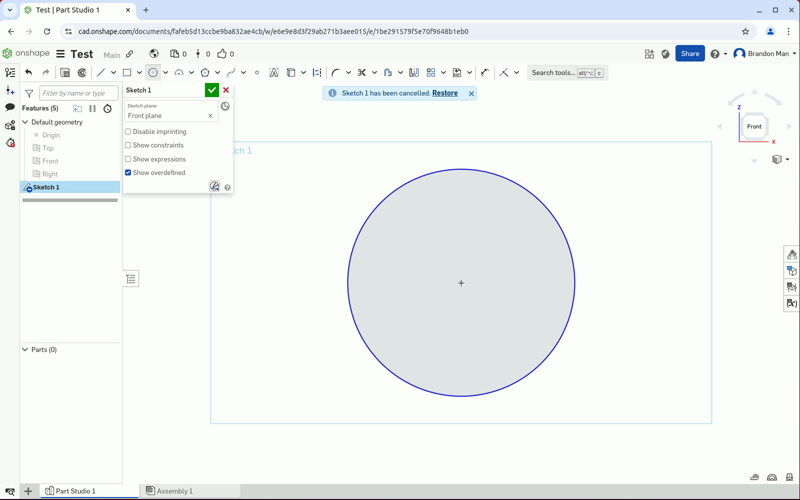
mouse_move(553, 282)
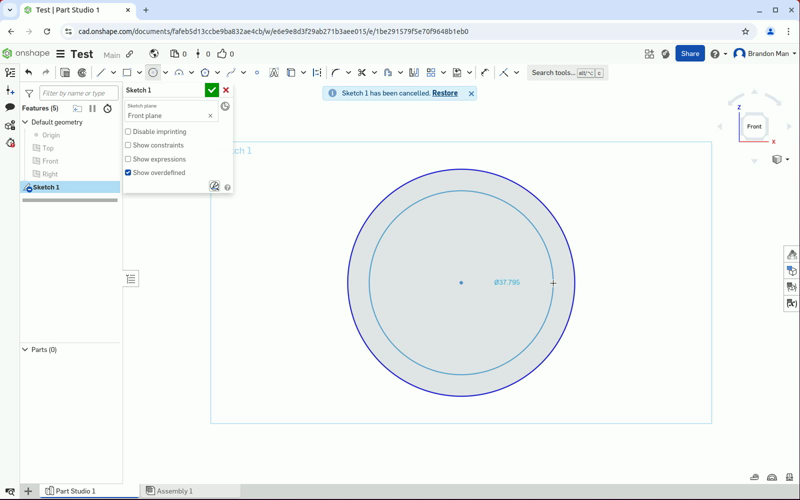
click(553, 282)
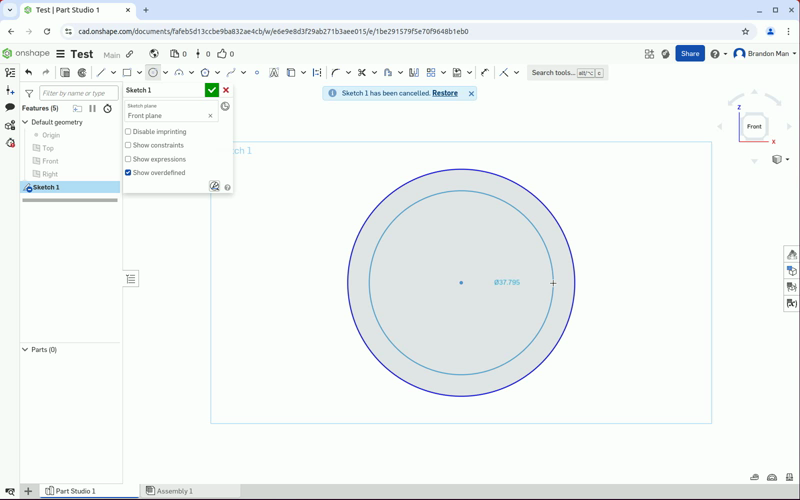
key(esc)
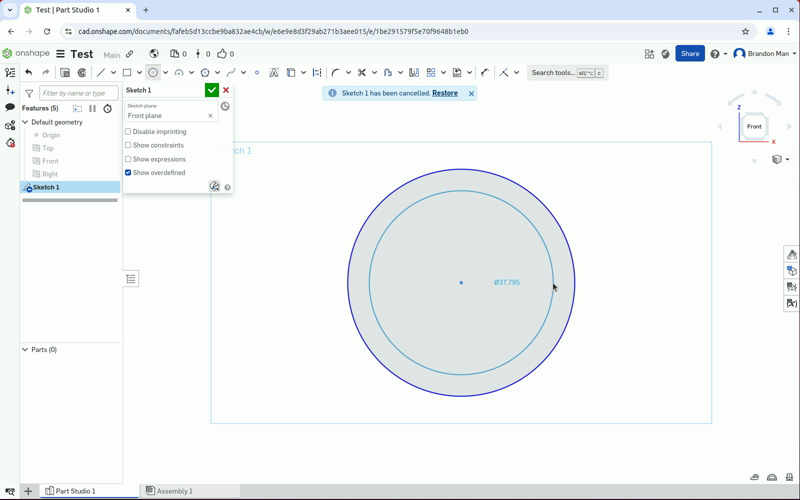
mouse_move(405, 368)
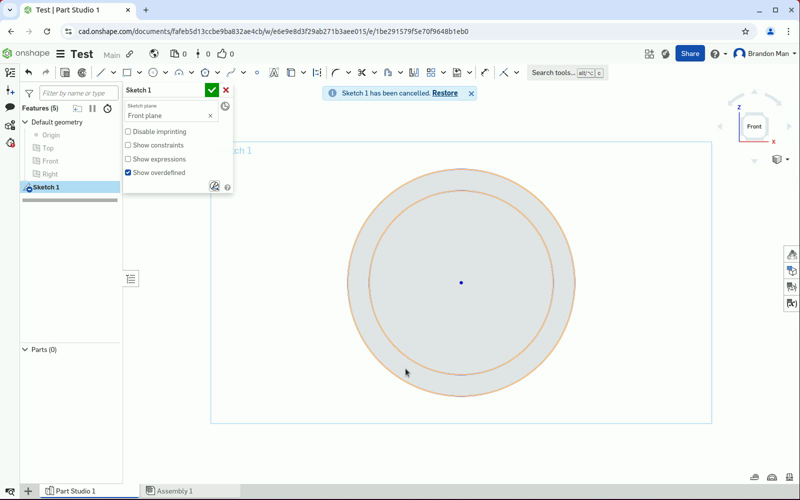
click(405, 368)
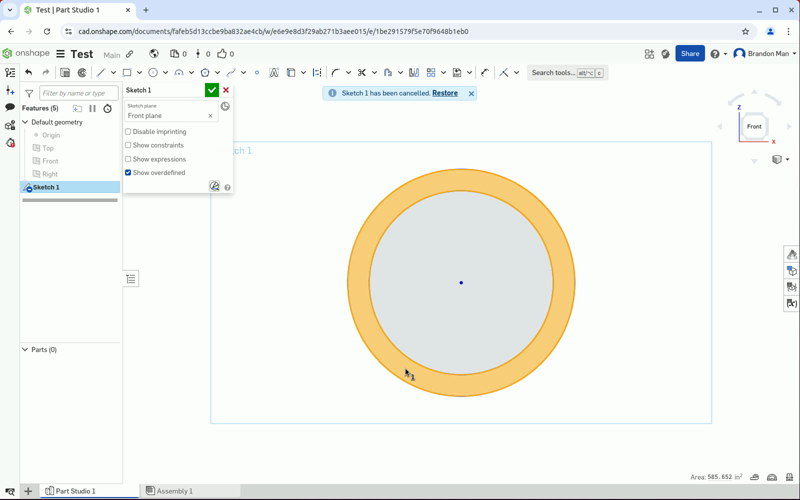
mouse_move(73, 352)
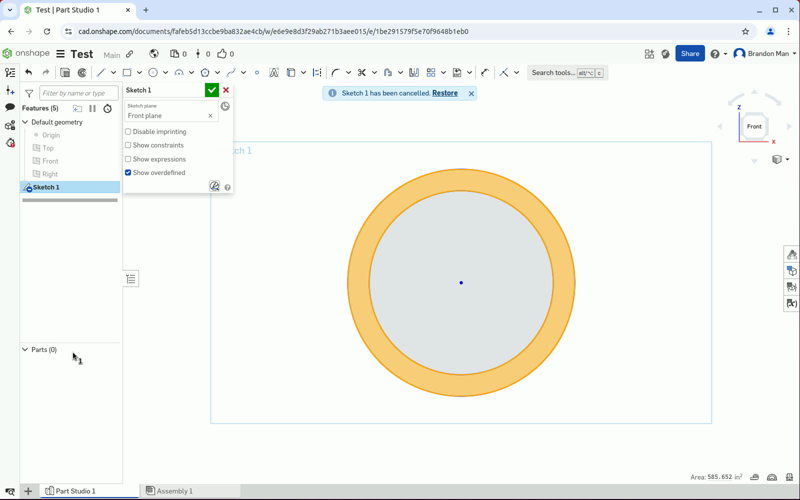
key(shift+y)
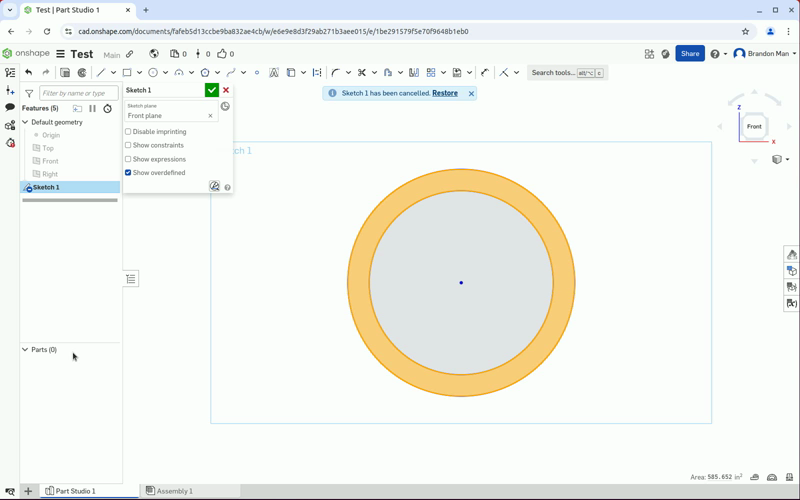
key(shift+e)
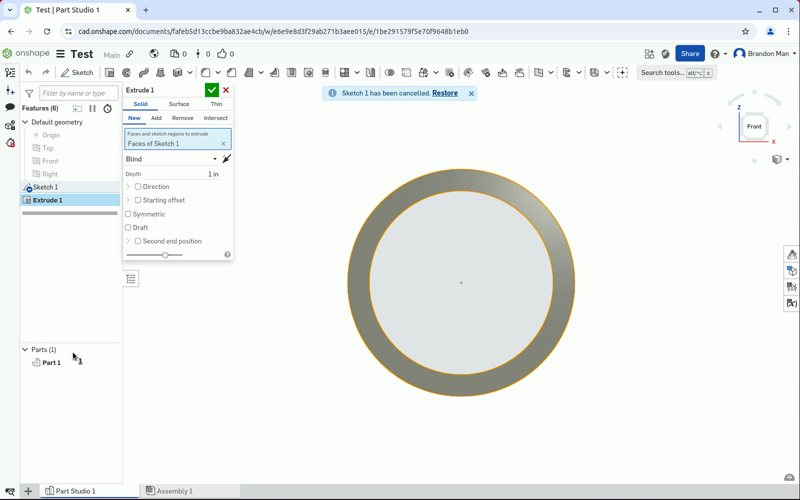
mouse_move(143, 106)
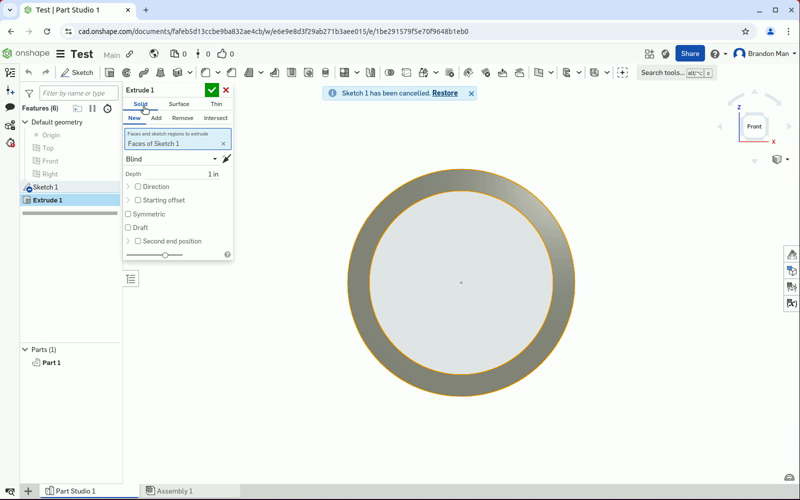
click(143, 106)
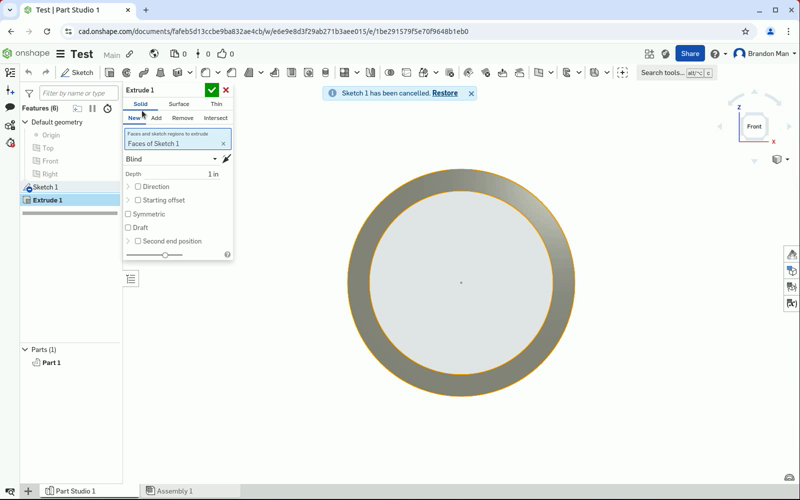
mouse_move(137, 120)
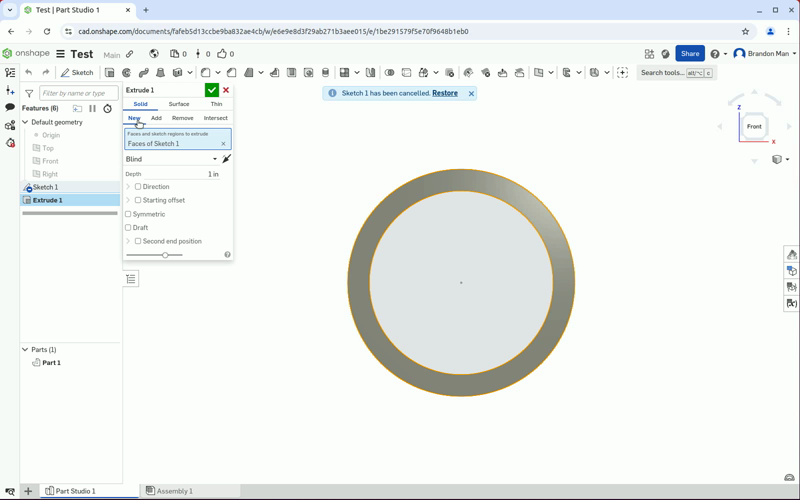
click(137, 120)
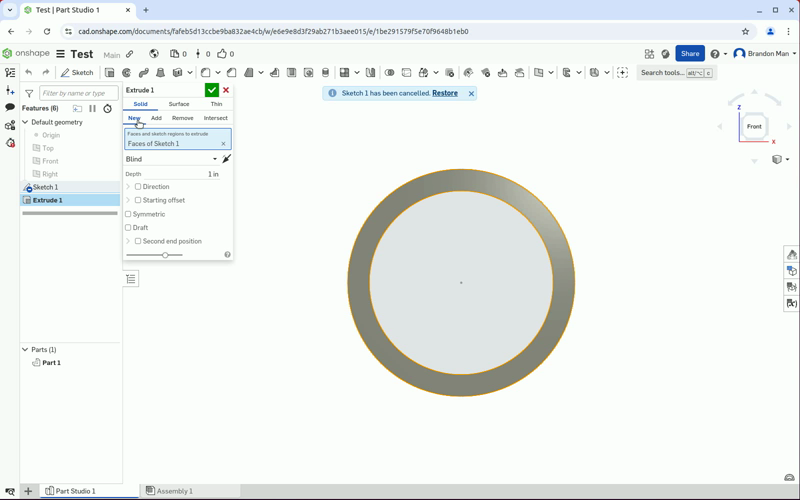
key(tab, 4)
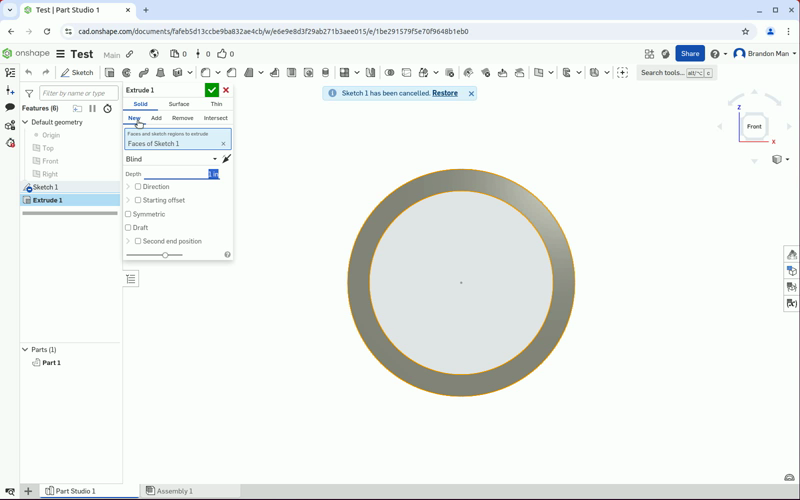
text(2.889)
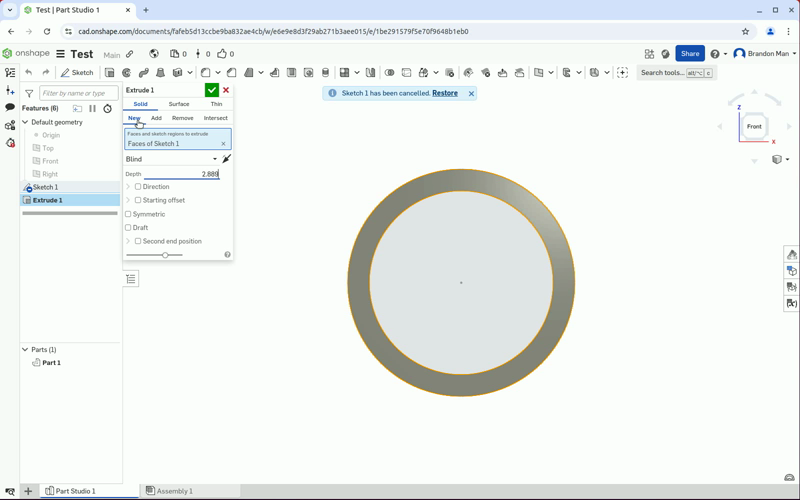
key(enter)
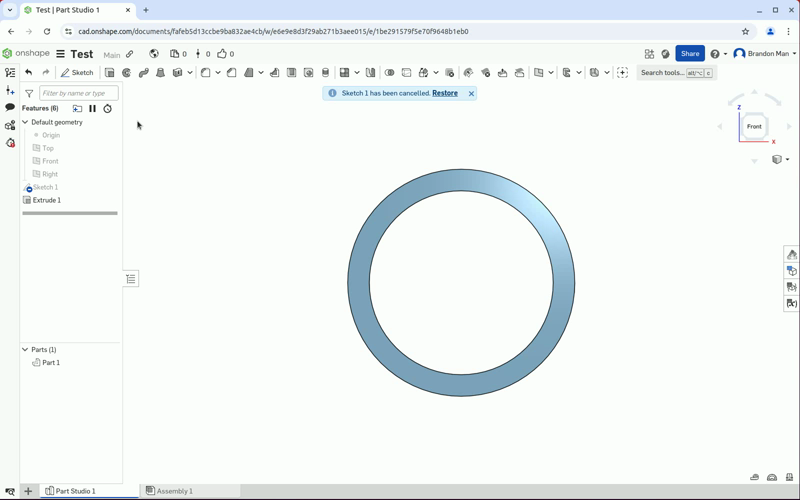
key(shift+h)
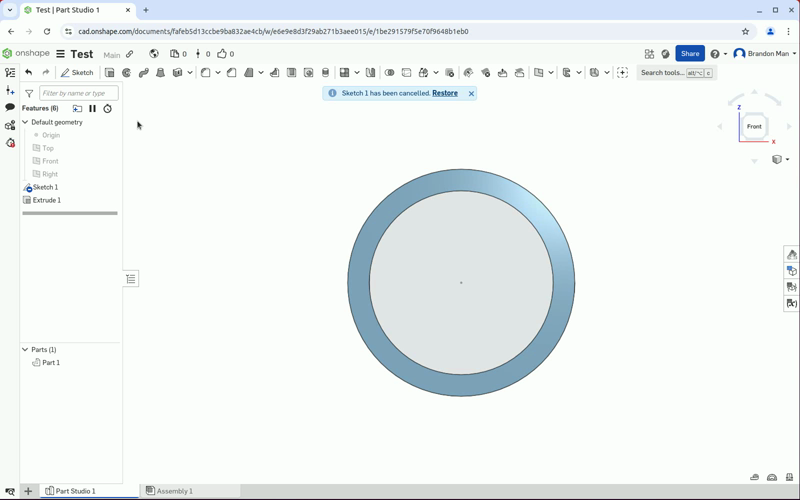
key(shift+h)
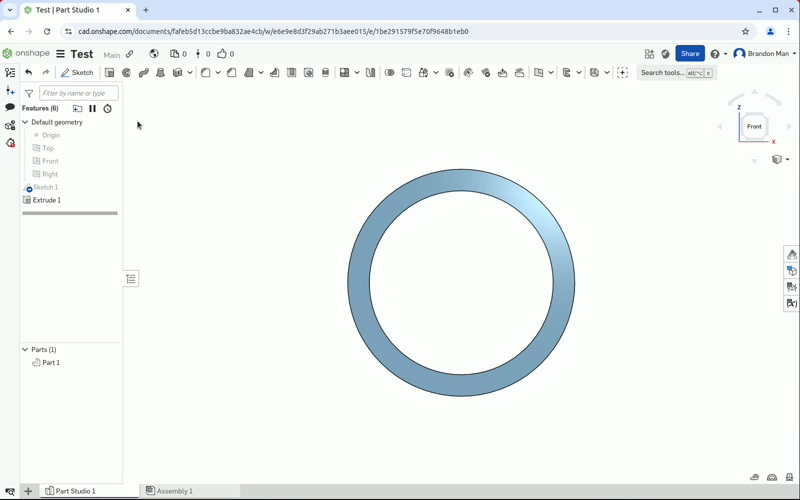
mouse_move(73, 189)
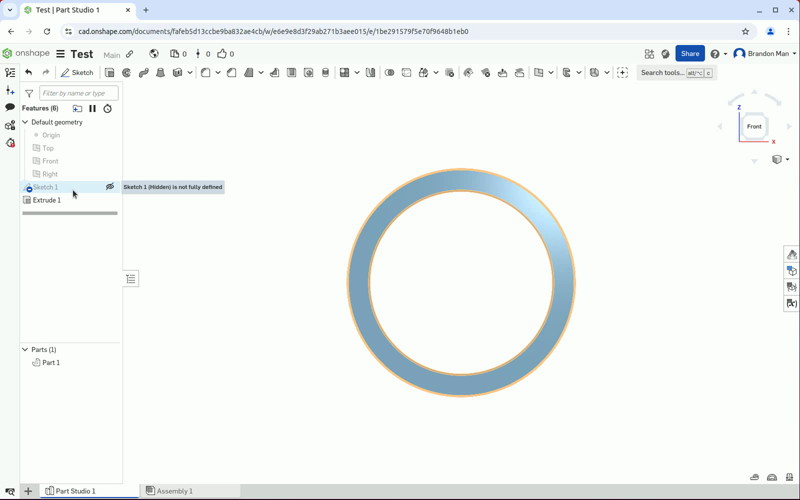
click(73, 189)
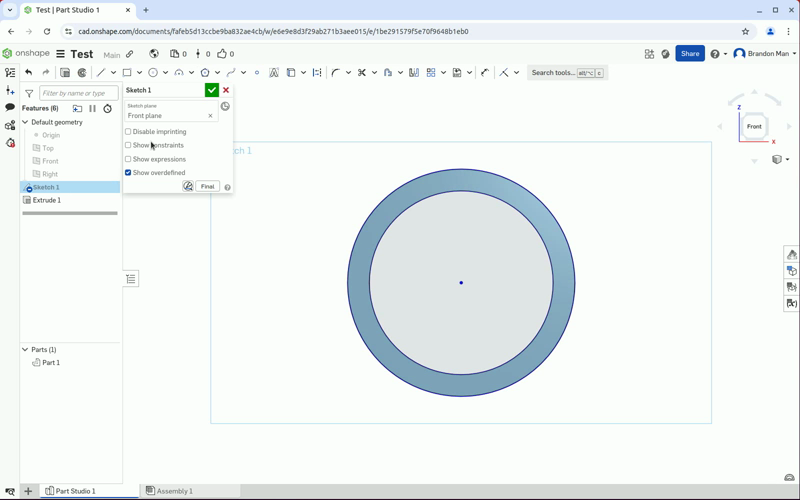
mouse_move(229, 92)
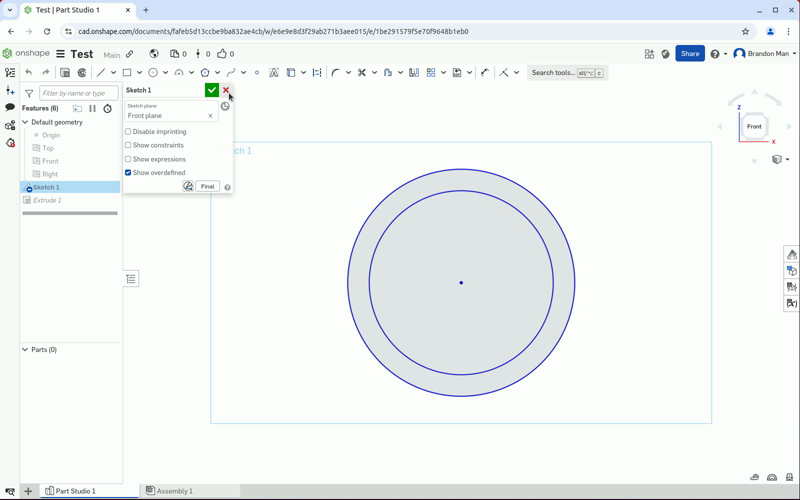
click(229, 92)
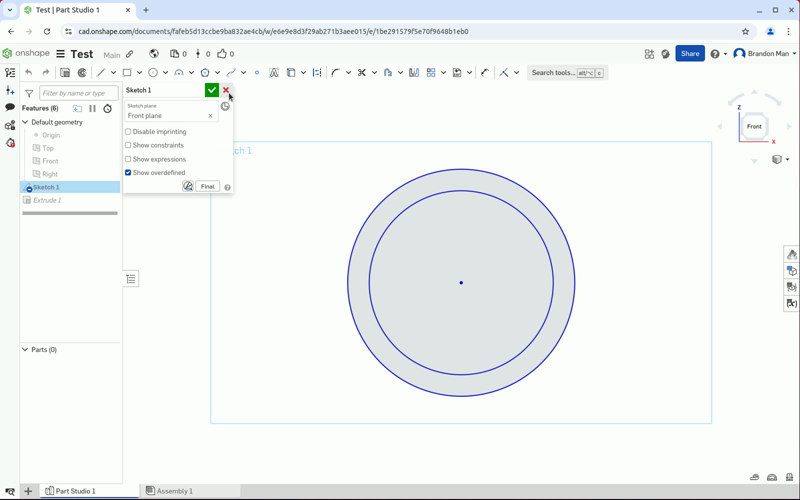
key(shift+s)
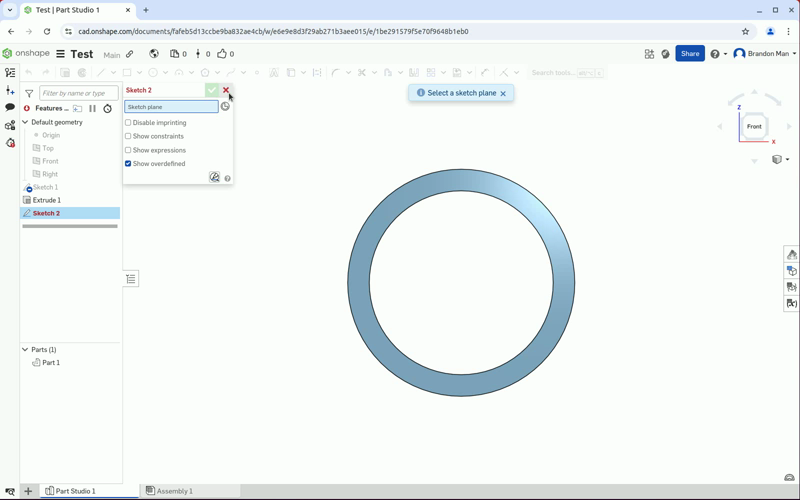
mouse_move(73, 163)
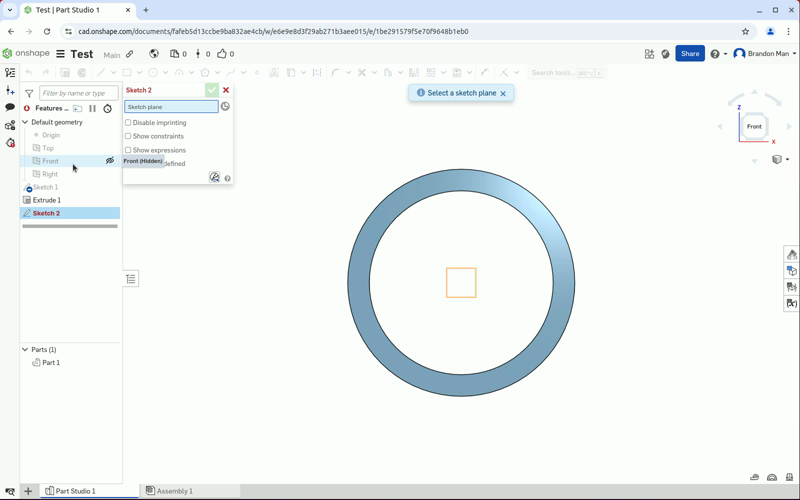
click(73, 163)
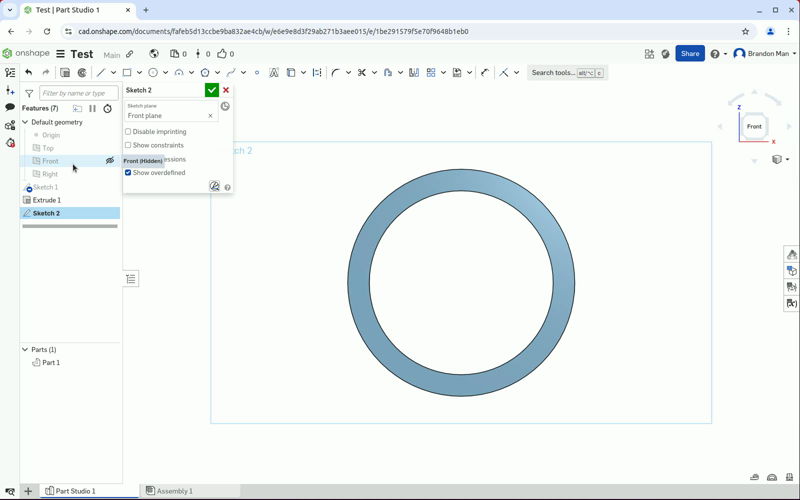
mouse_move(73, 352)
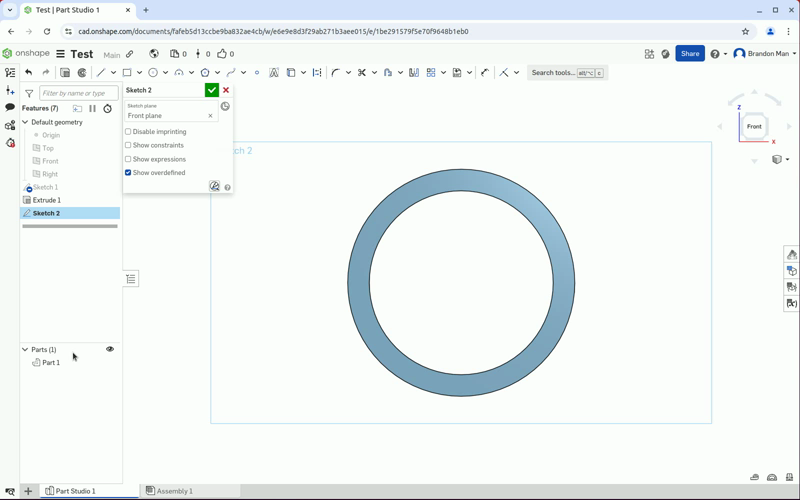
key(y)
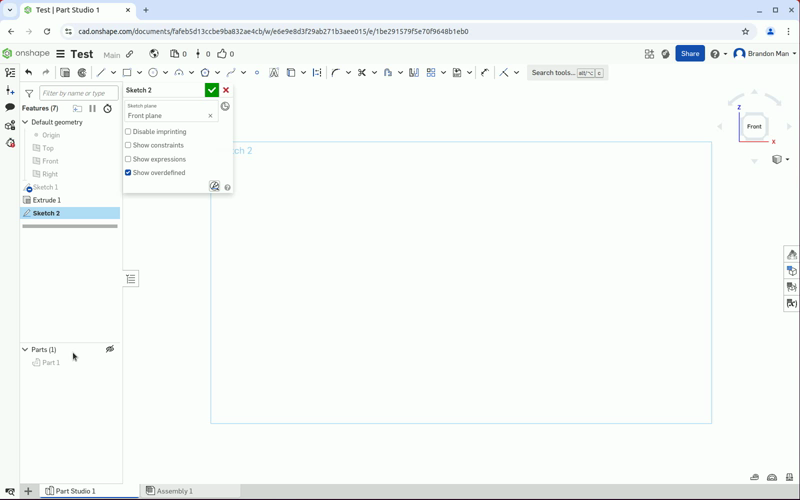
key(c)
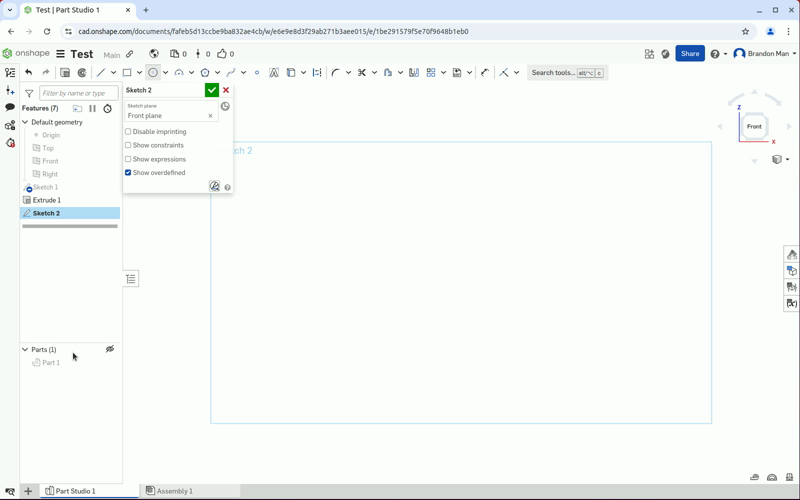
key_down(shift)
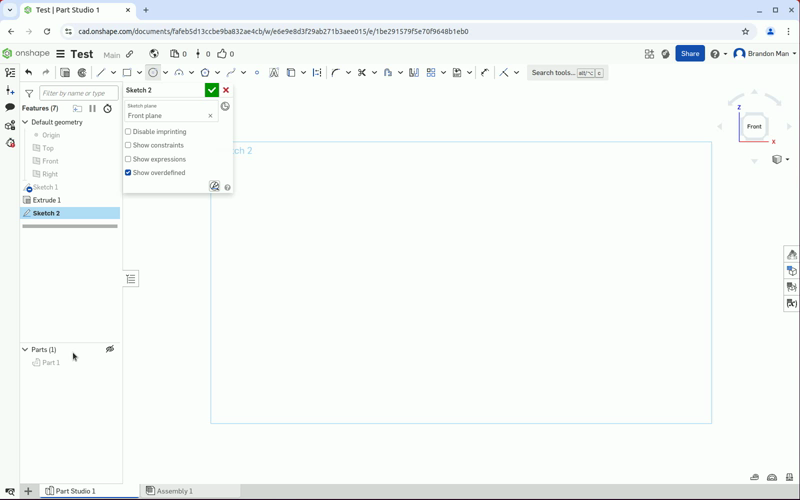
mouse_move(461, 282)
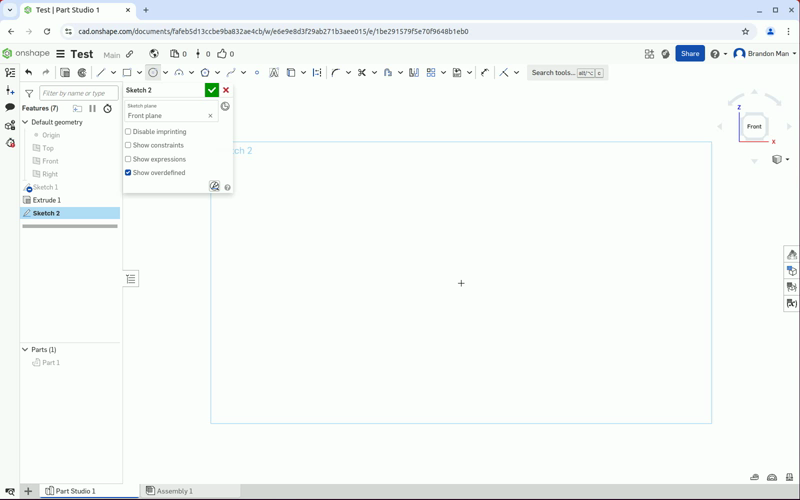
click(461, 282)
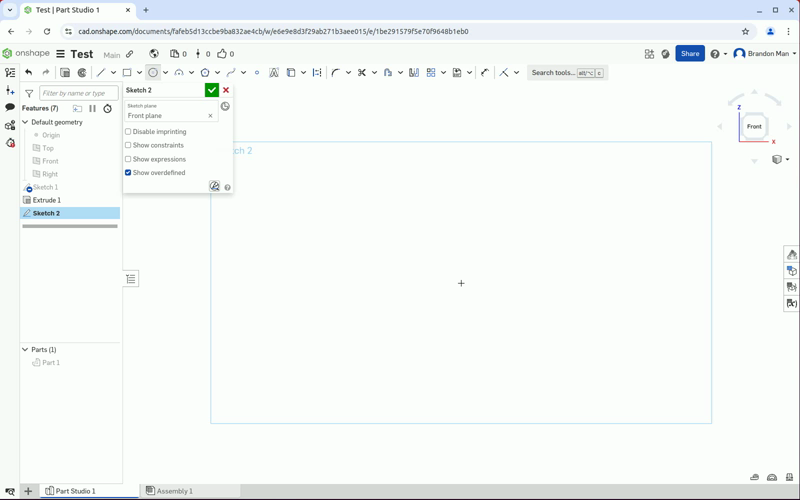
key_up(shift)
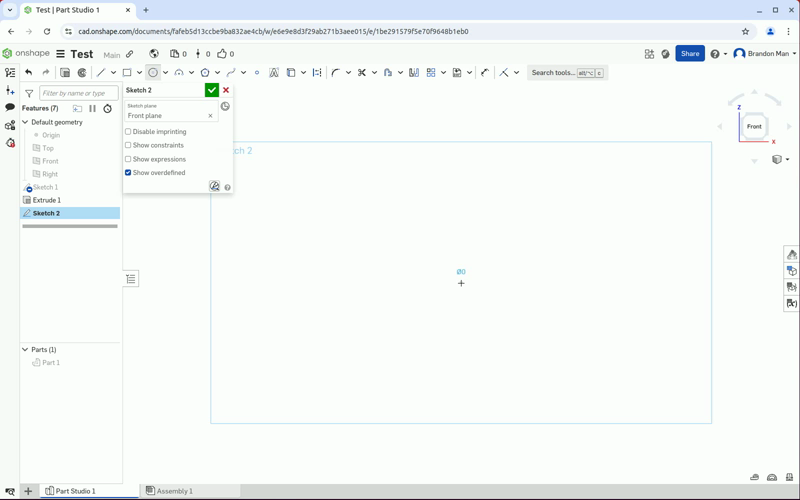
mouse_move(574, 282)
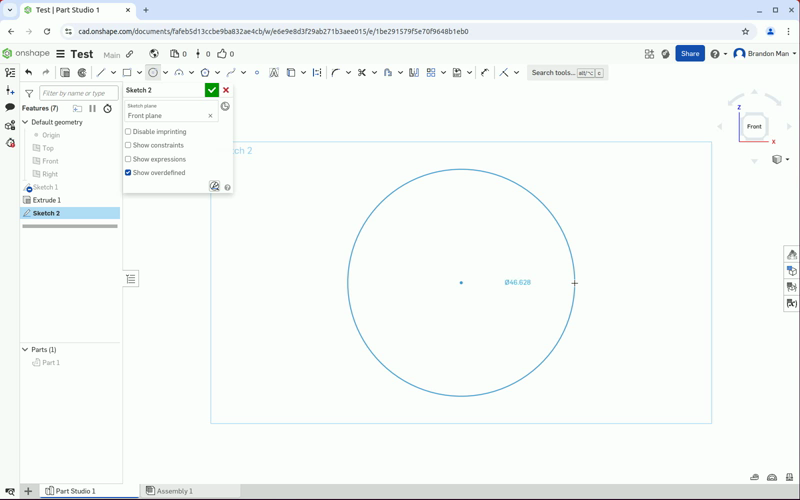
click(574, 282)
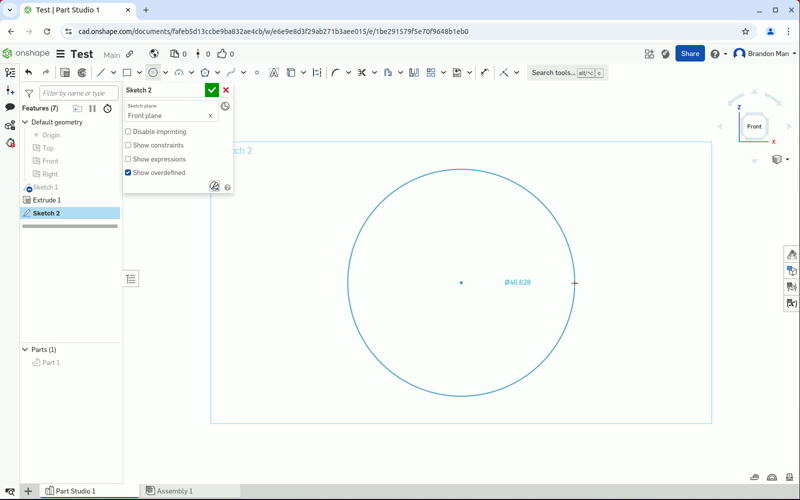
key(esc)
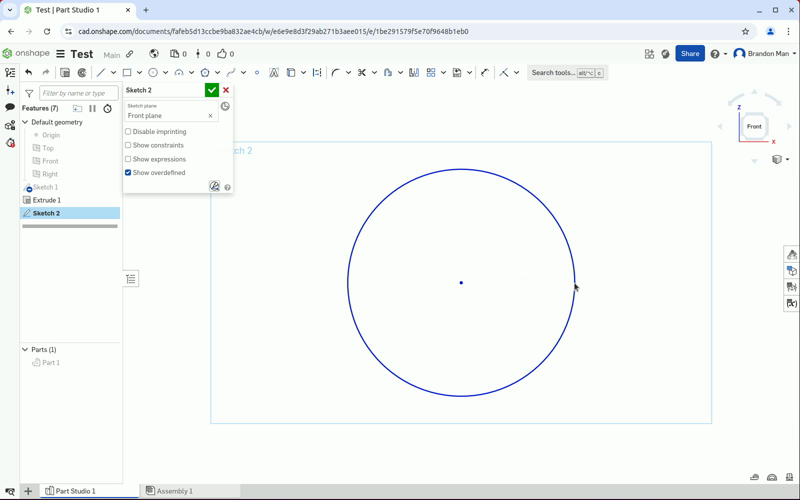
key(c)
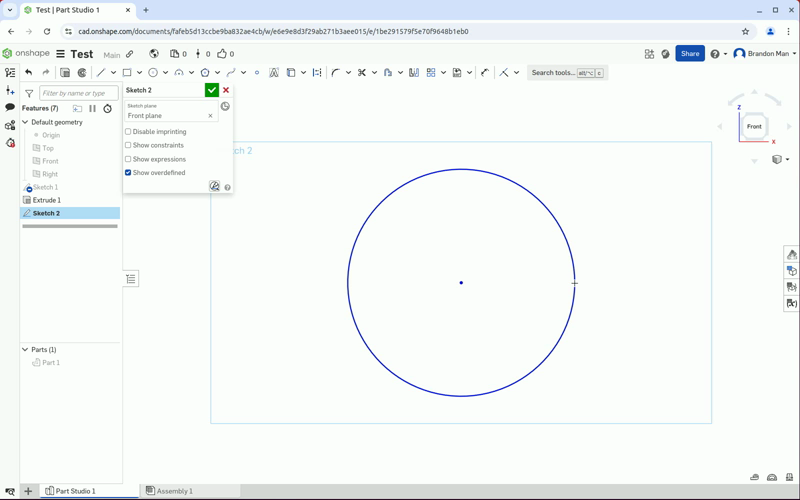
key_down(shift)
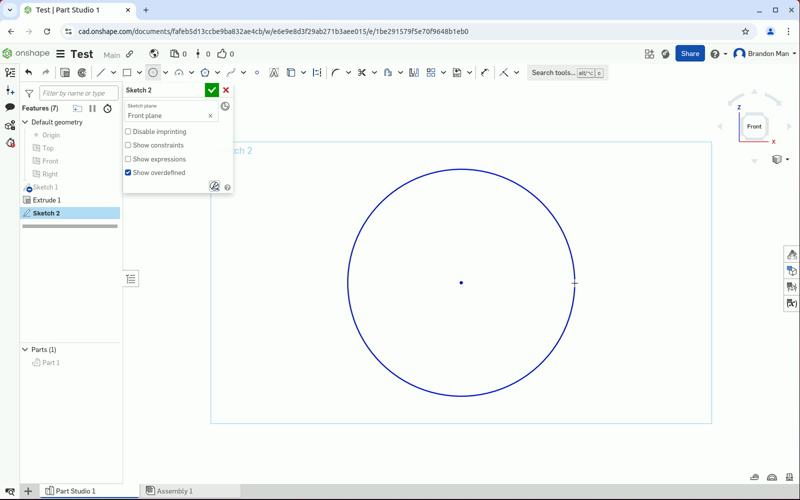
mouse_move(461, 282)
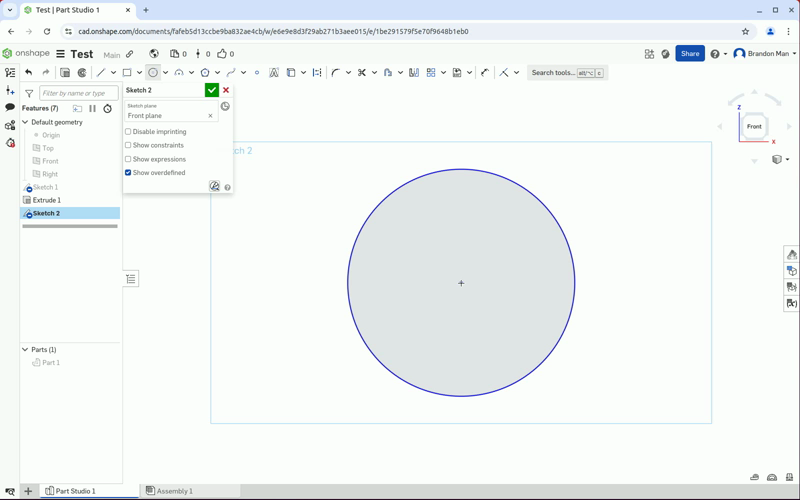
click(461, 282)
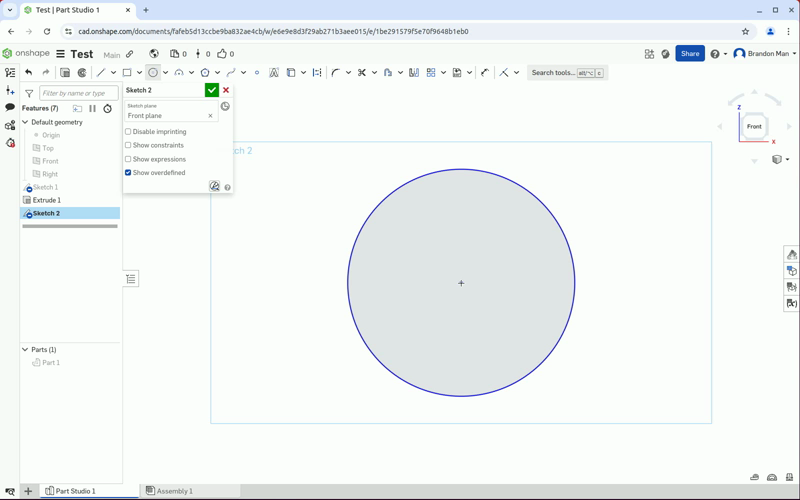
key_up(shift)
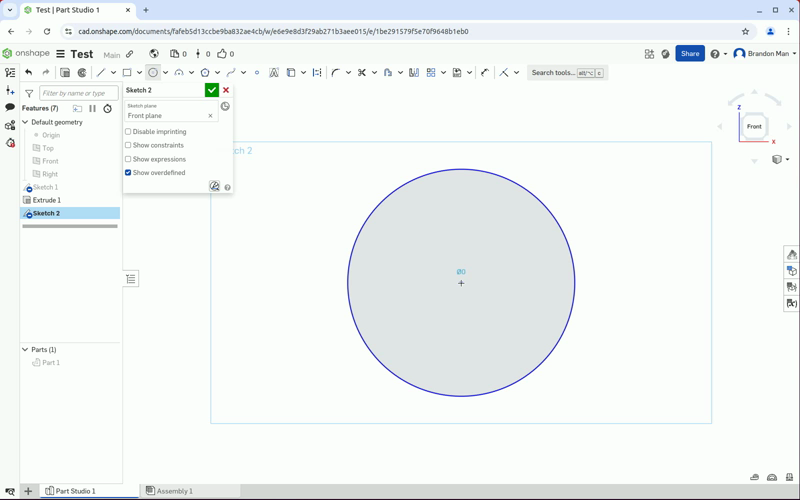
mouse_move(567, 282)
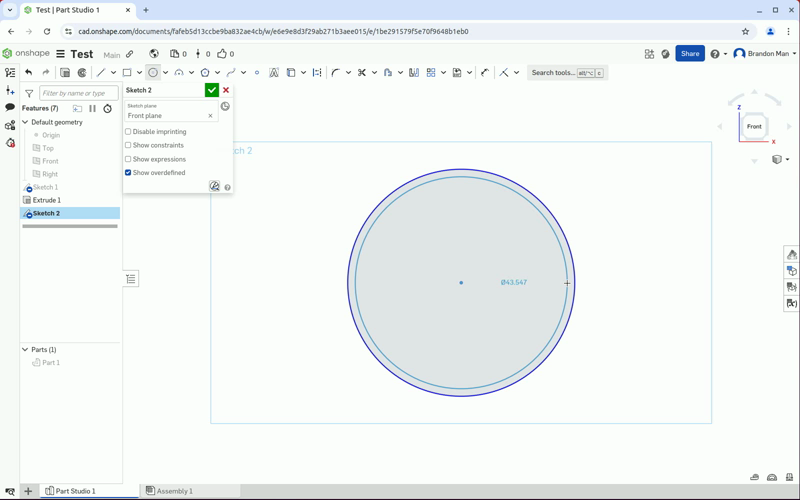
click(567, 282)
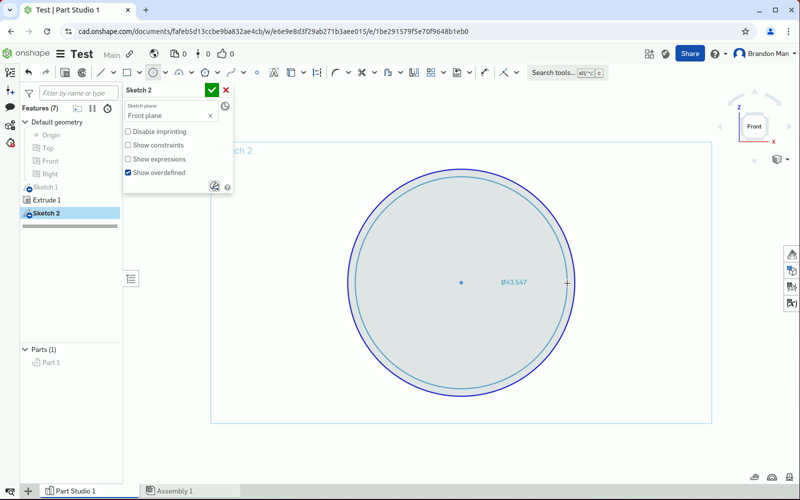
key(esc)
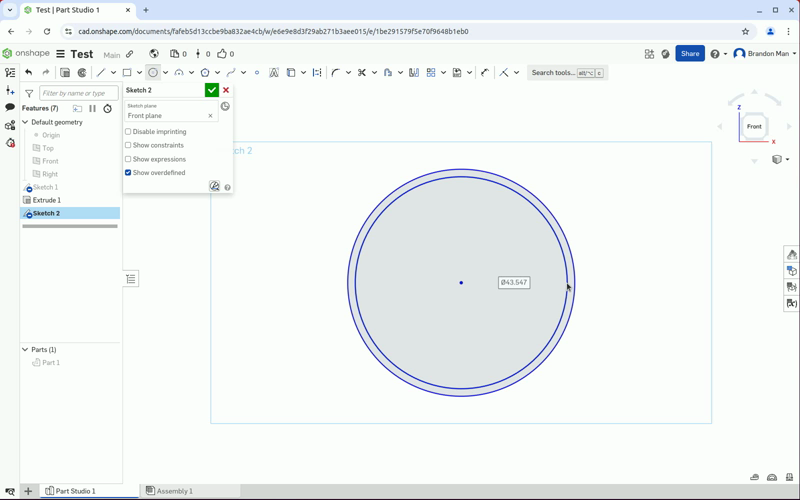
mouse_move(516, 188)
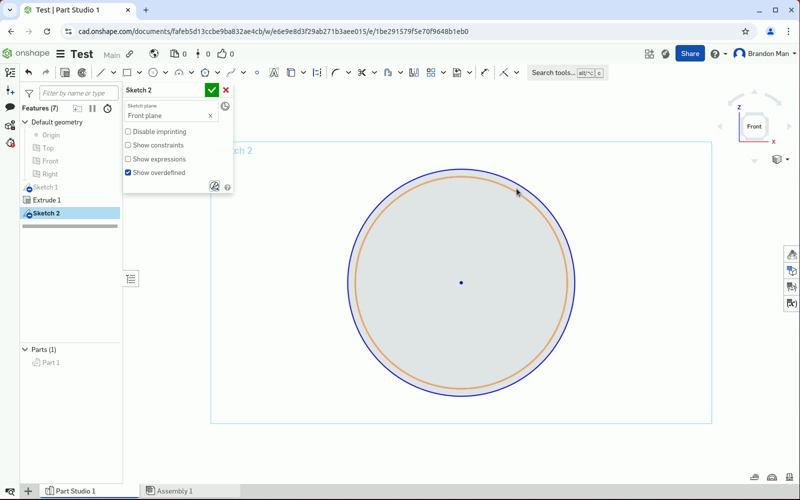
click(516, 188)
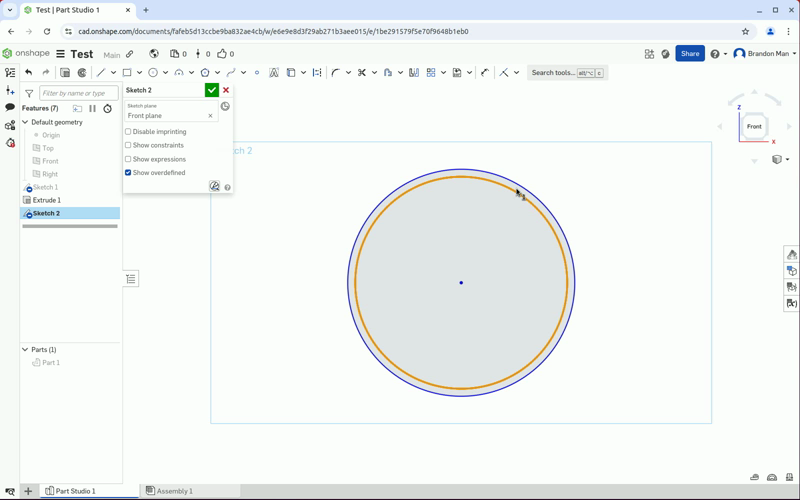
mouse_move(73, 352)
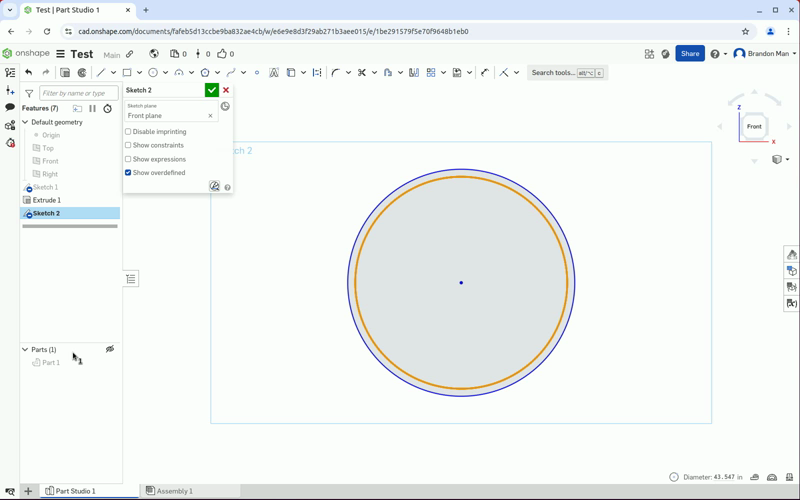
key(shift+y)
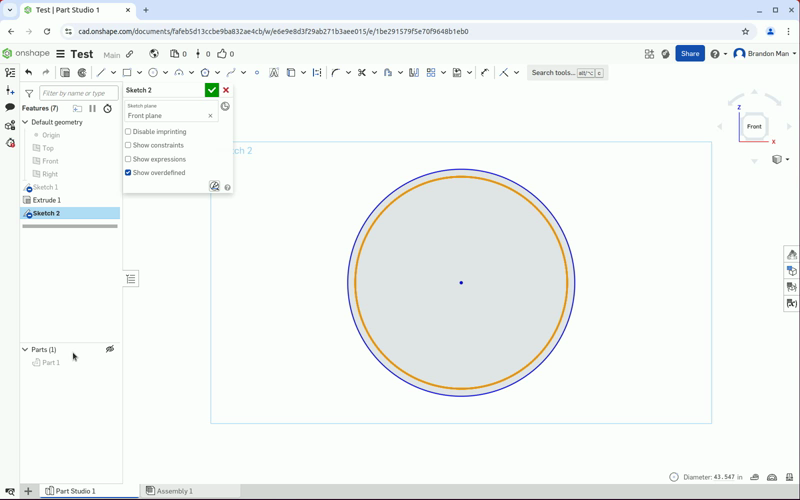
key(shift+e)
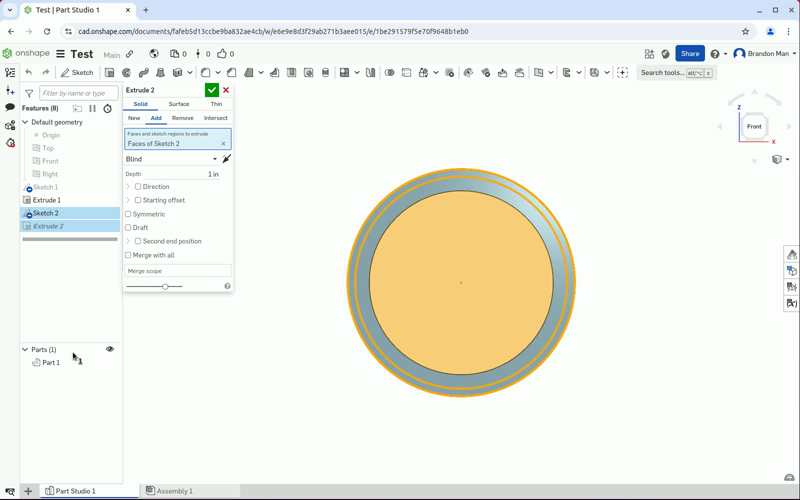
mouse_move(143, 106)
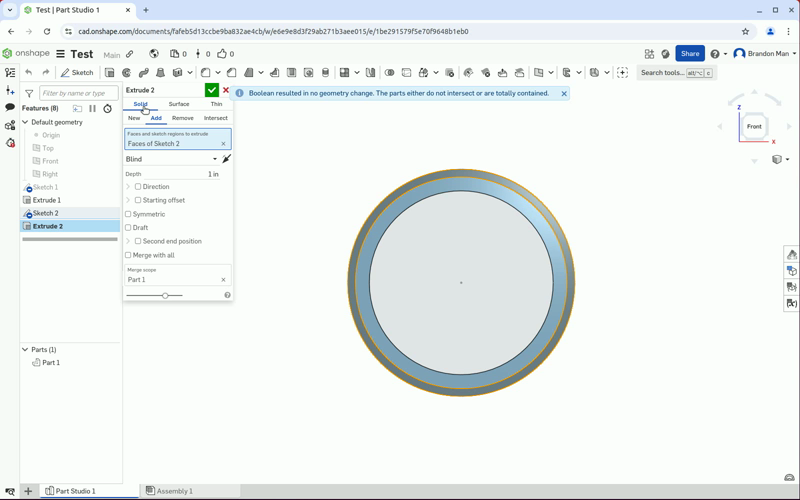
click(143, 106)
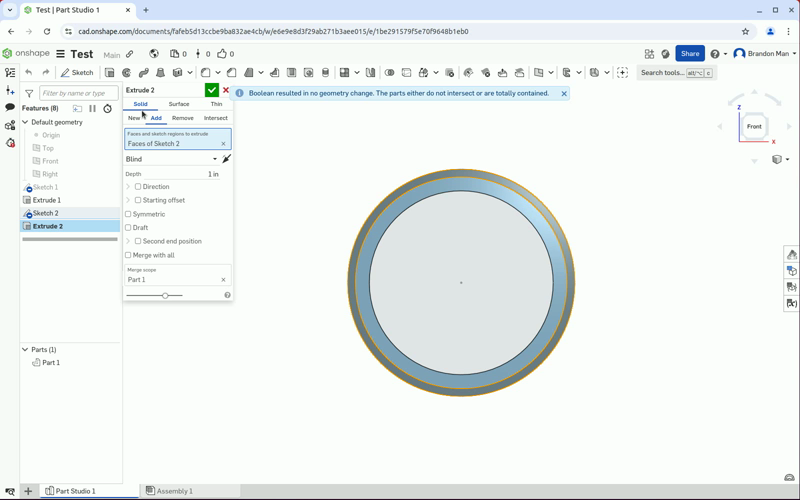
mouse_move(137, 120)
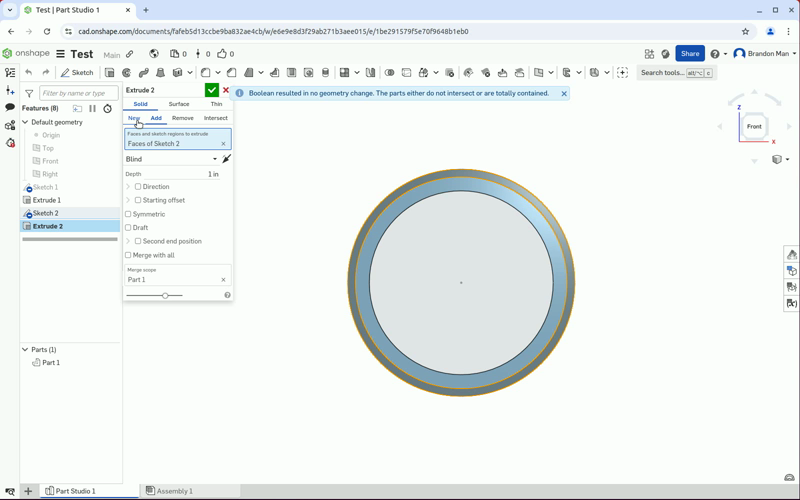
click(137, 120)
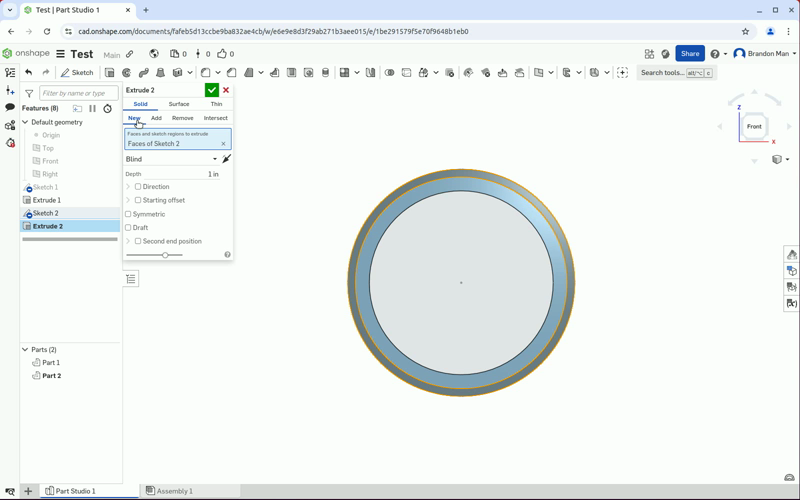
key(tab, 4)
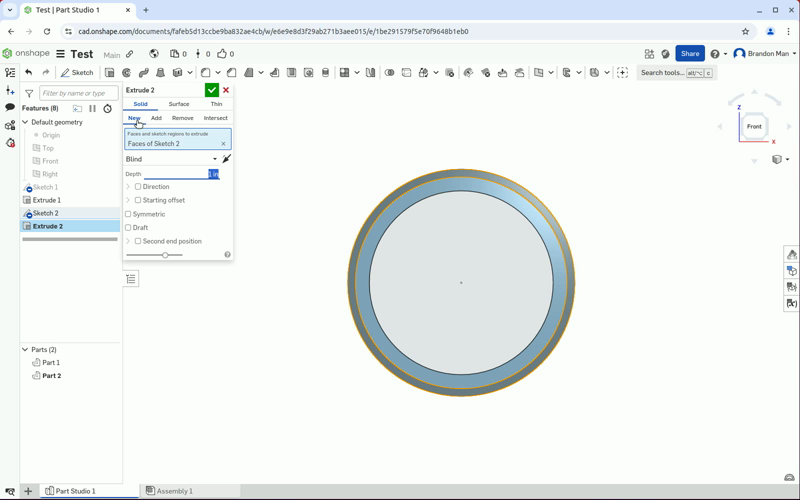
text(2.889)
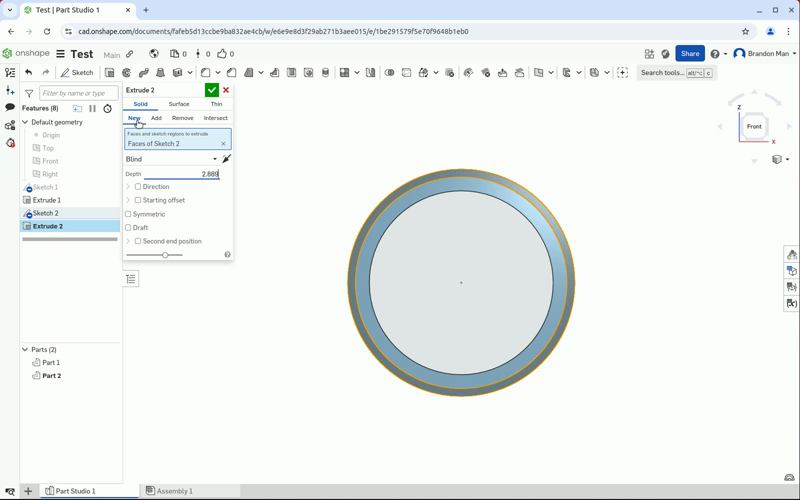
key(enter)
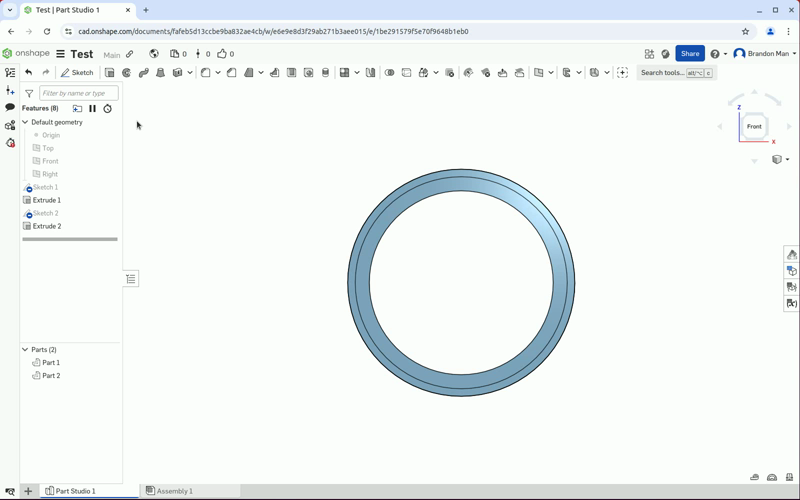
key(shift+h)
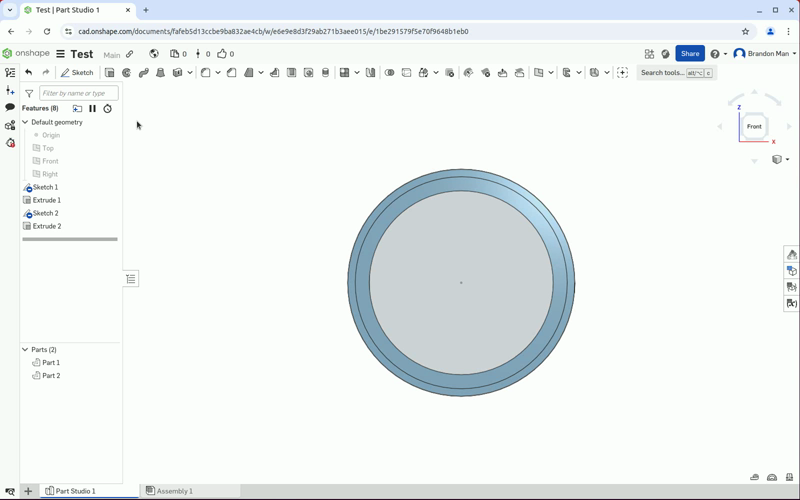
key(shift+h)
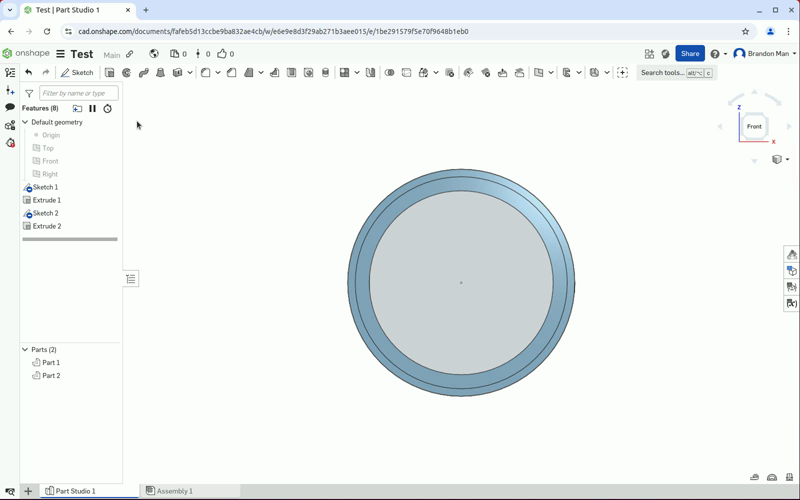
key(shift+7)
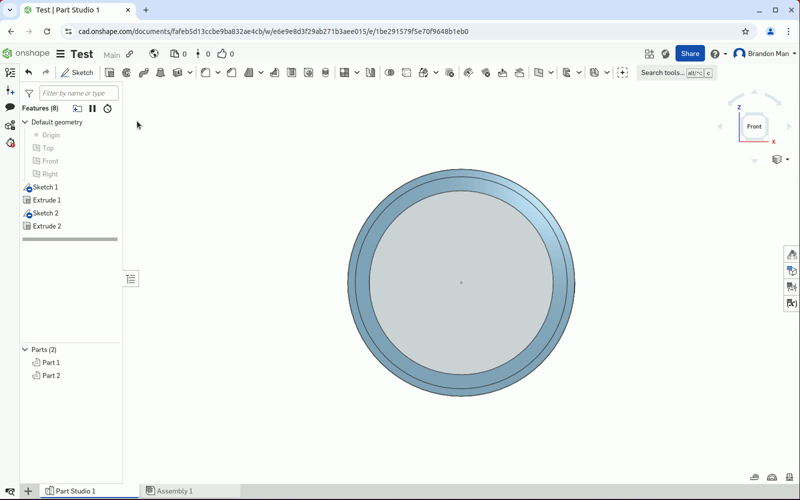
key(left, 2)
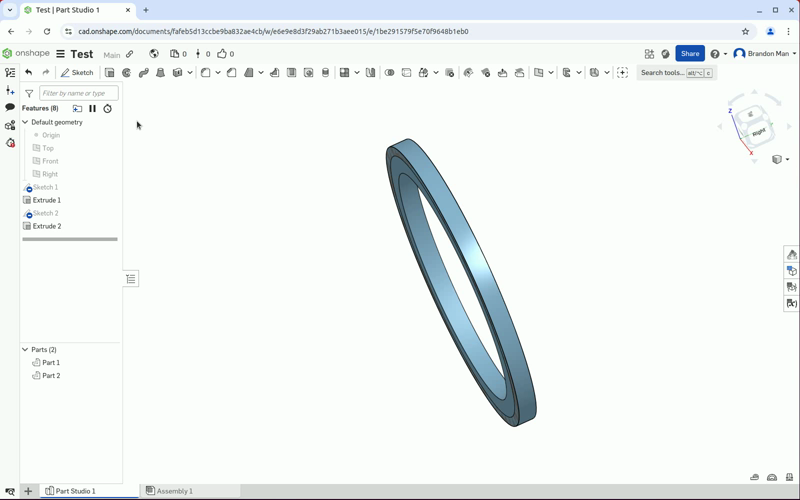
key(down, 2)
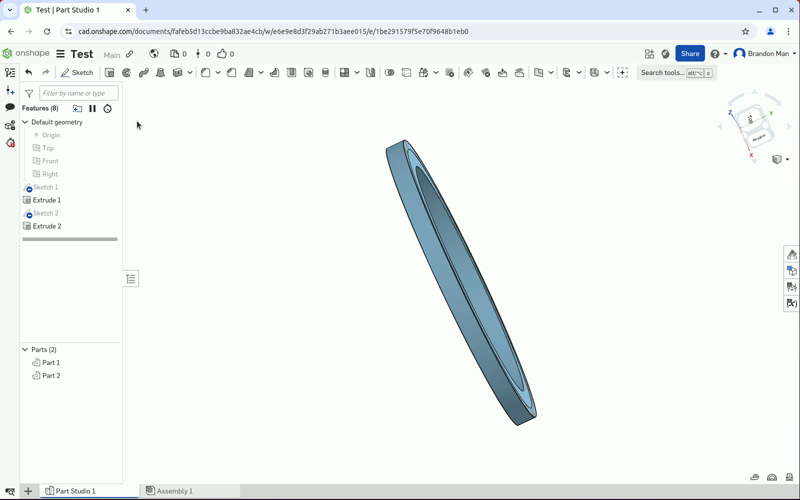
key(up, 2)
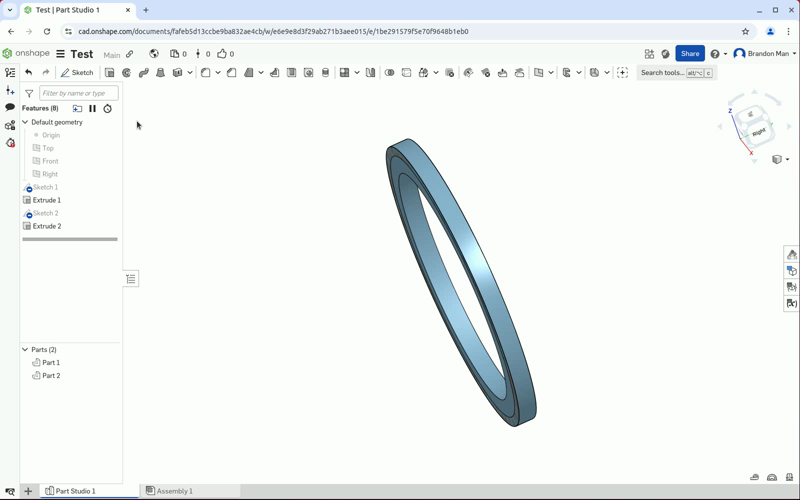
key(right, 2)
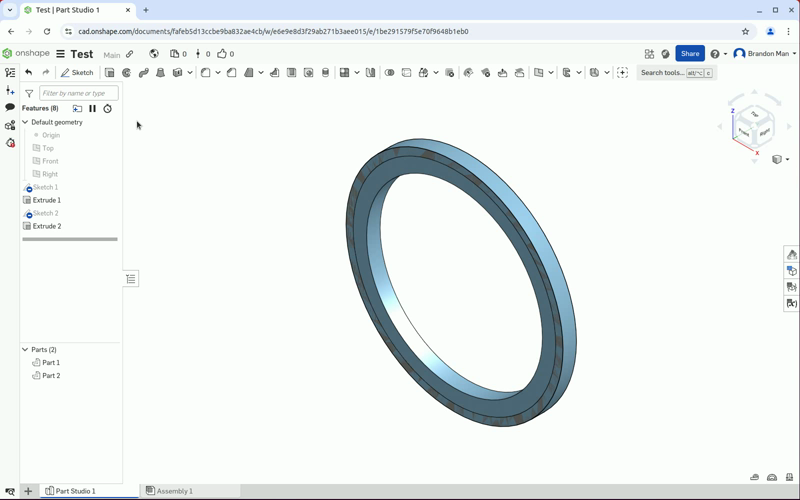
mouse_move(73, 189)
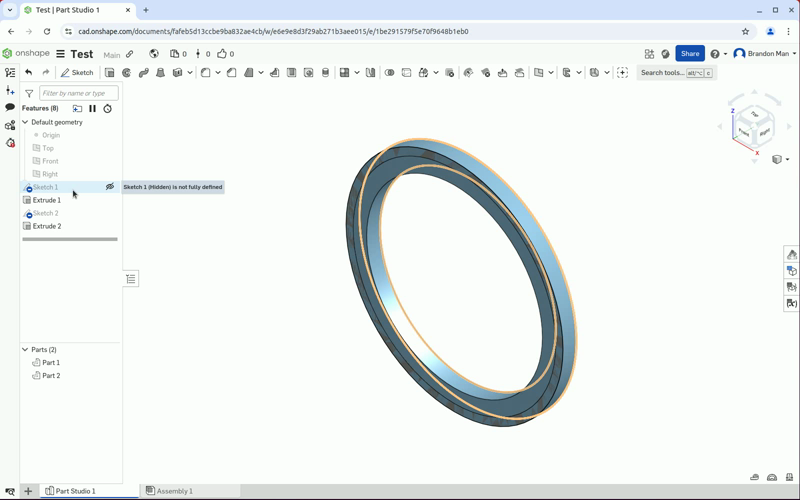
click(73, 189)